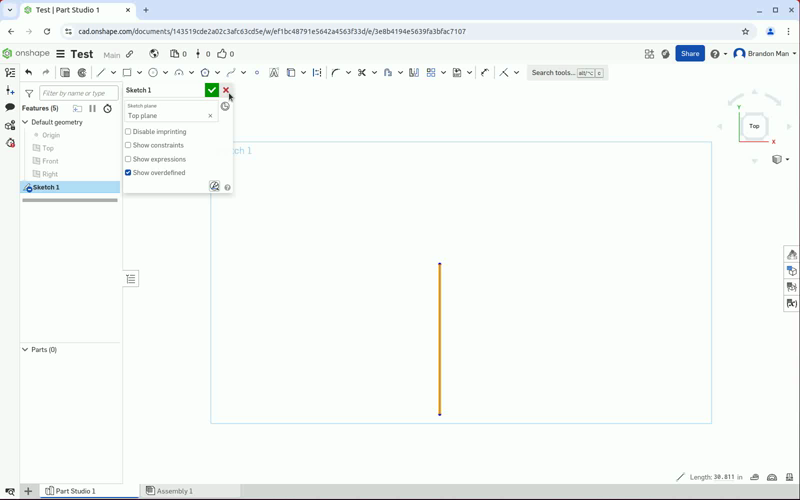
key(shift+h)
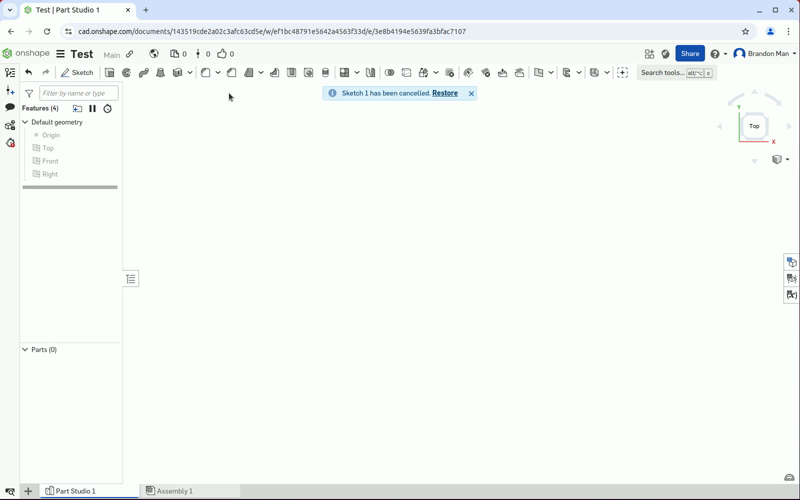
mouse_move(73, 352)
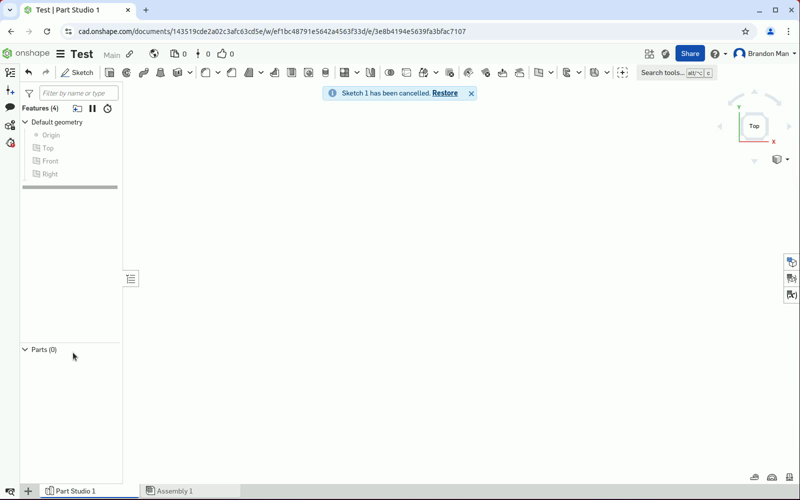
key(y)
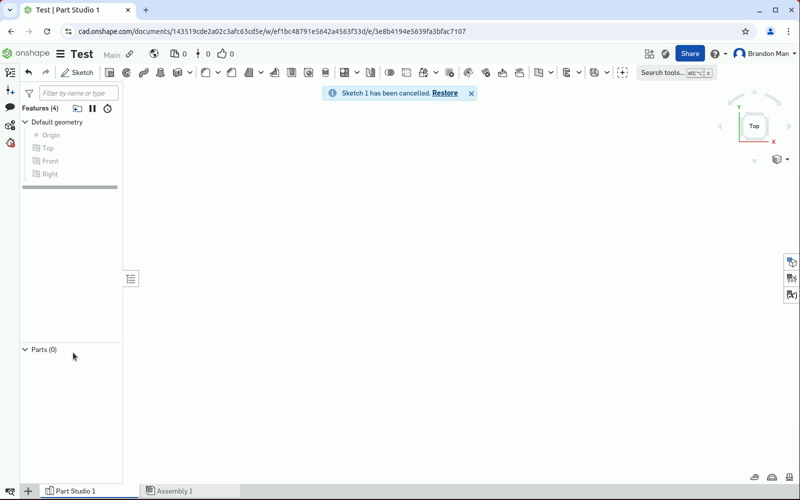
key(shift+p)
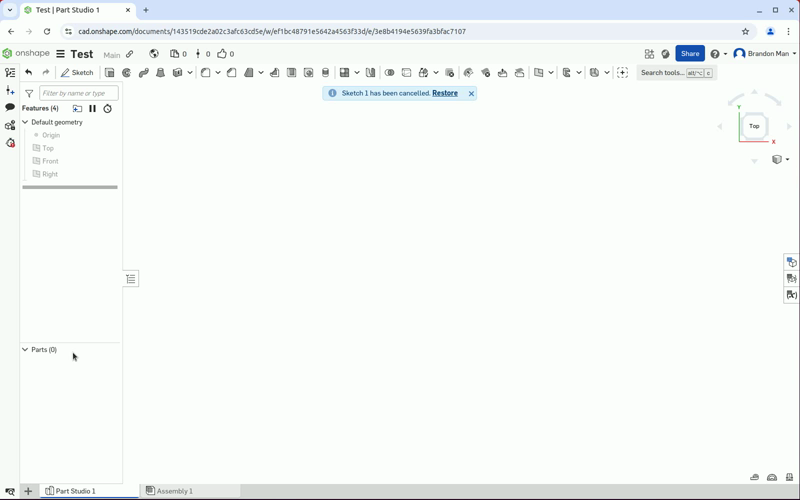
key(space)
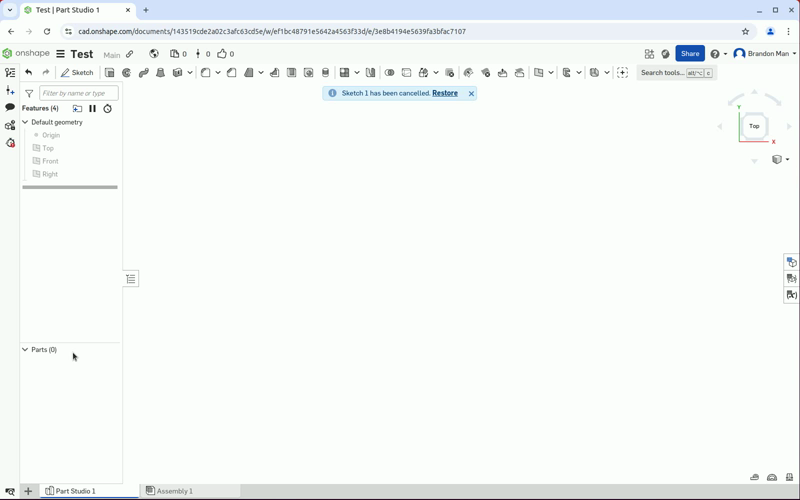
key_down(shift)
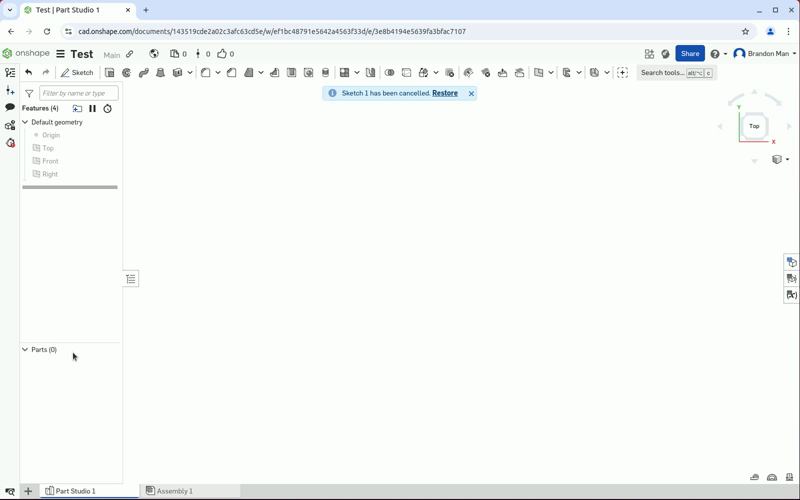
key(up)
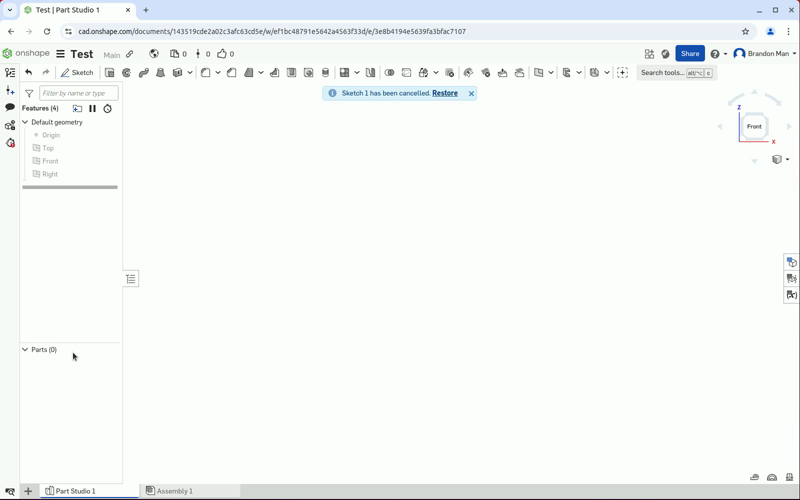
key_up(shift)
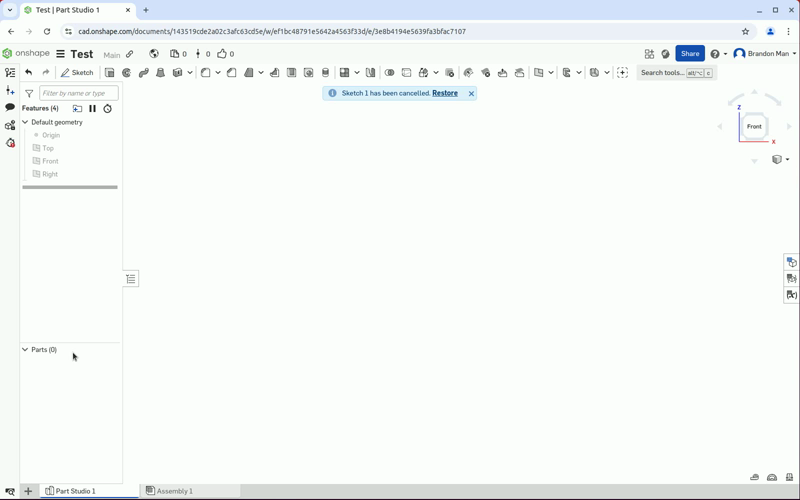
key(space)
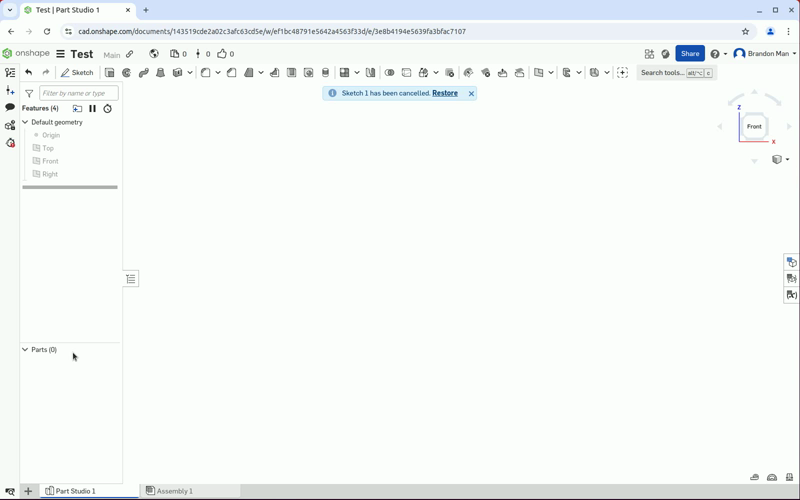
key_down(shift)
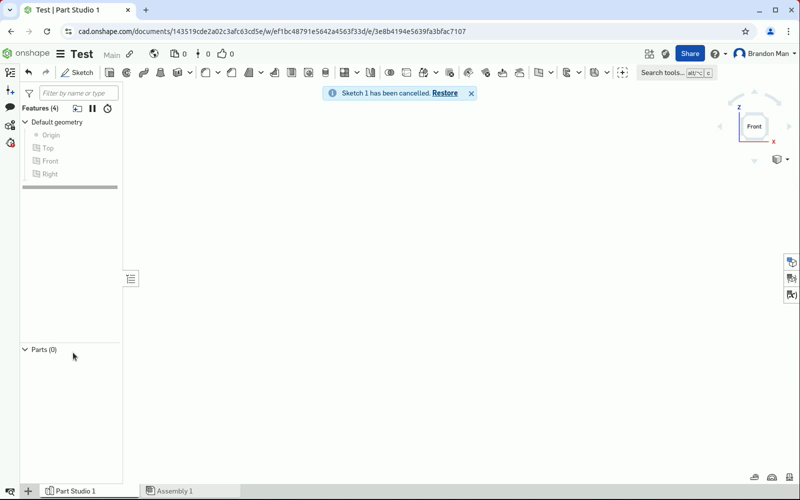
key(left)
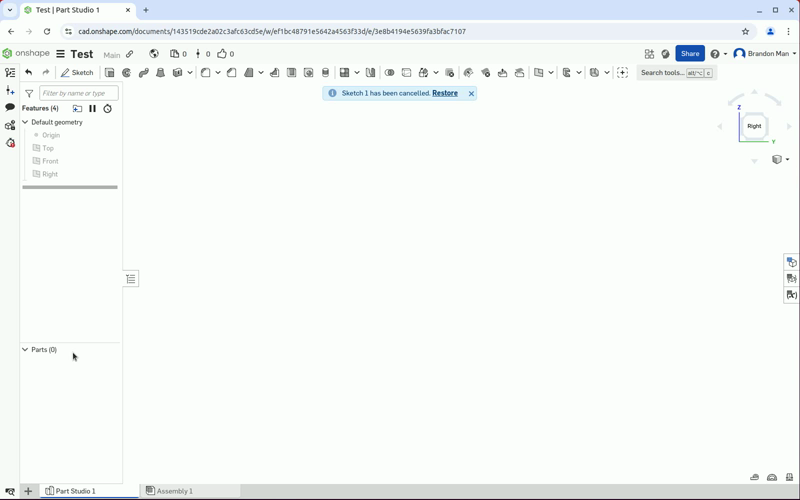
key_up(shift)
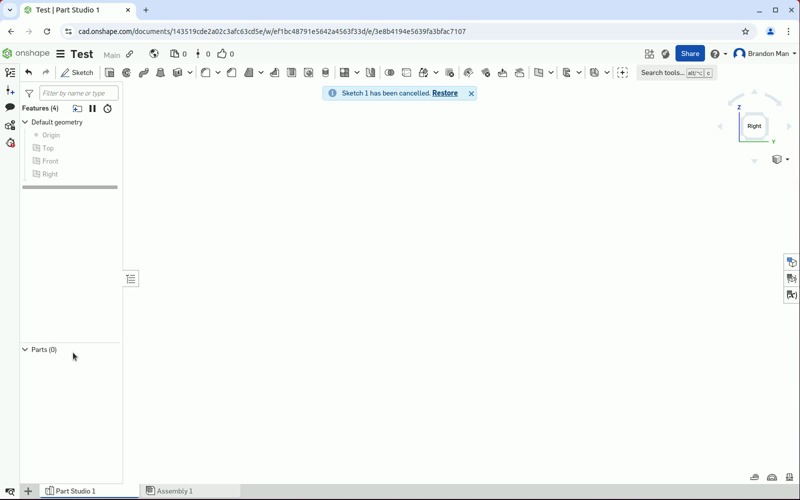
mouse_move(73, 352)
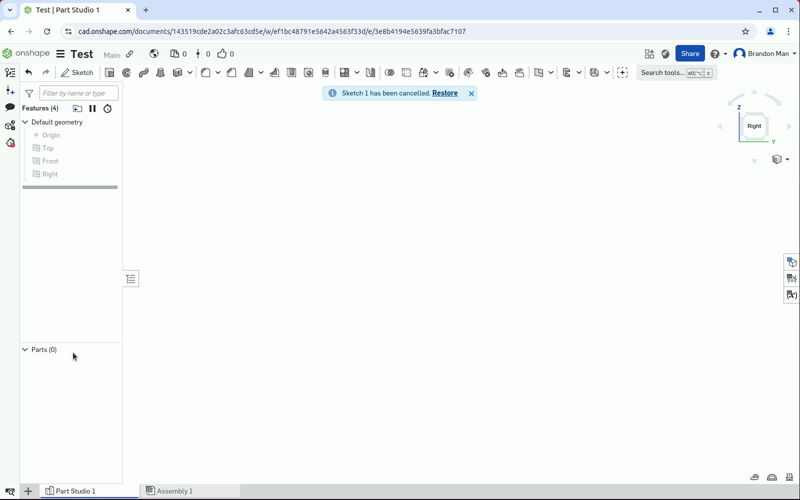
key(shift+y)
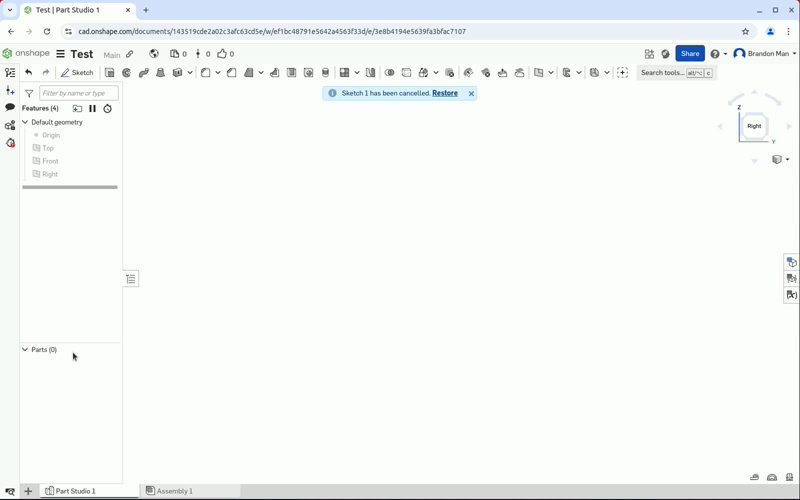
key(shift+s)
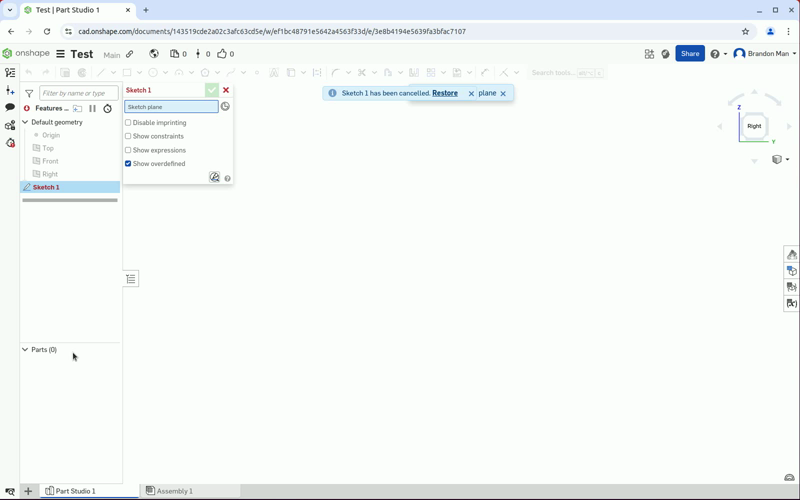
mouse_move(73, 176)
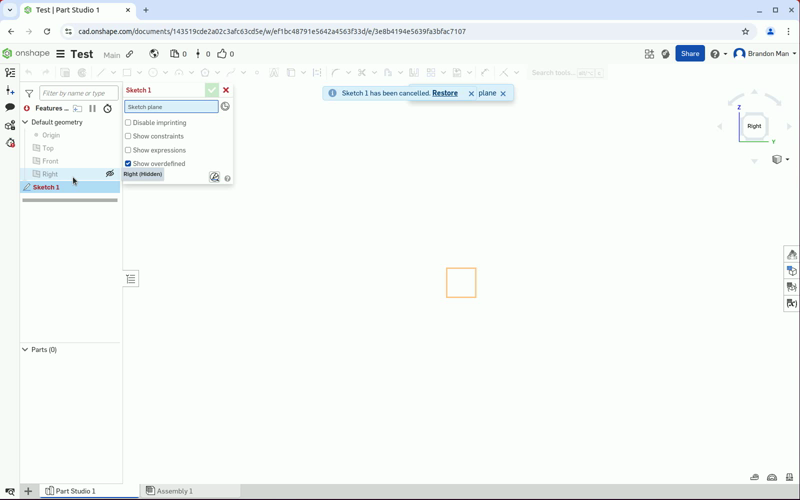
click(73, 176)
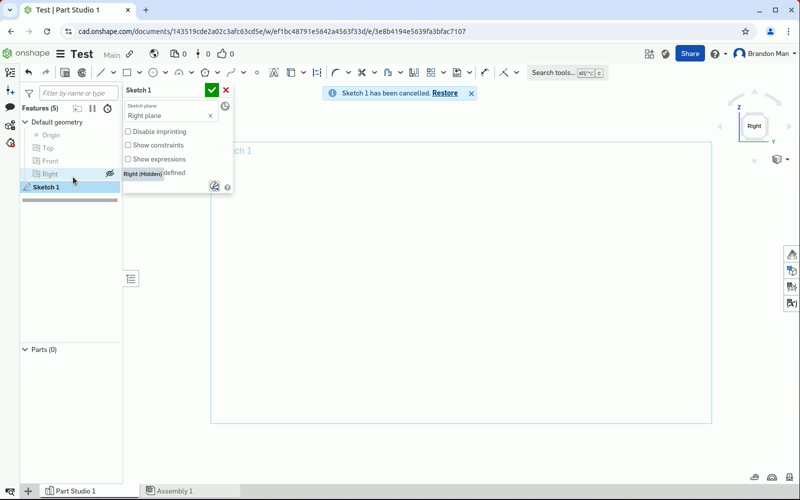
mouse_move(73, 352)
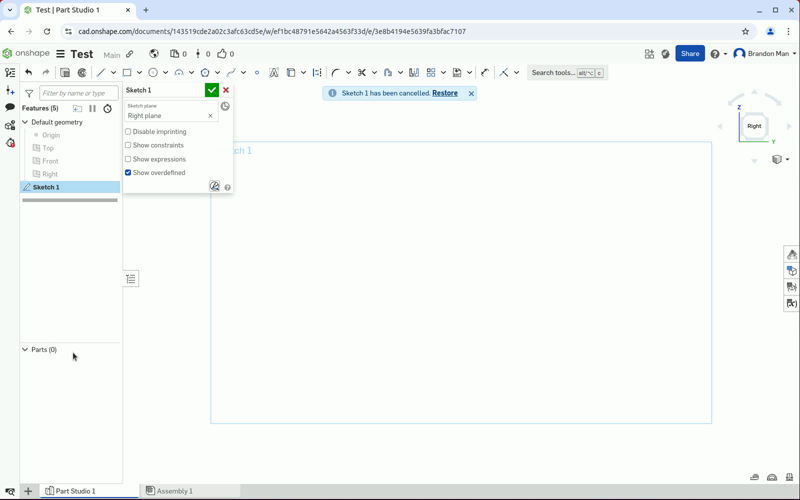
key(y)
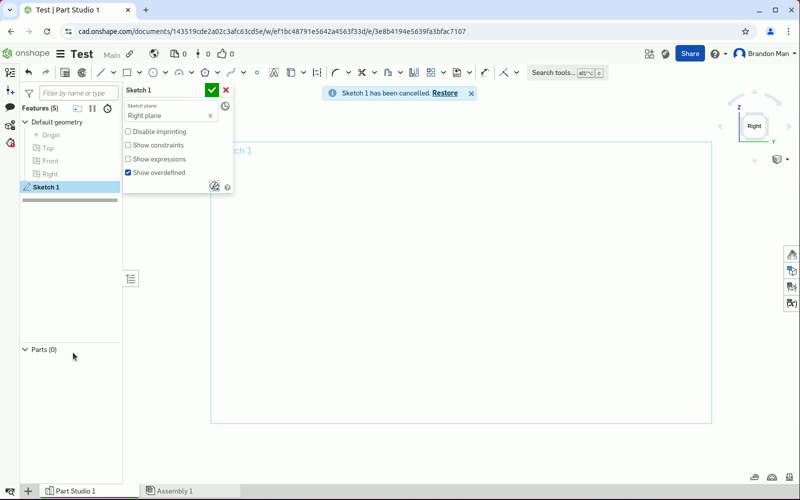
key(l)
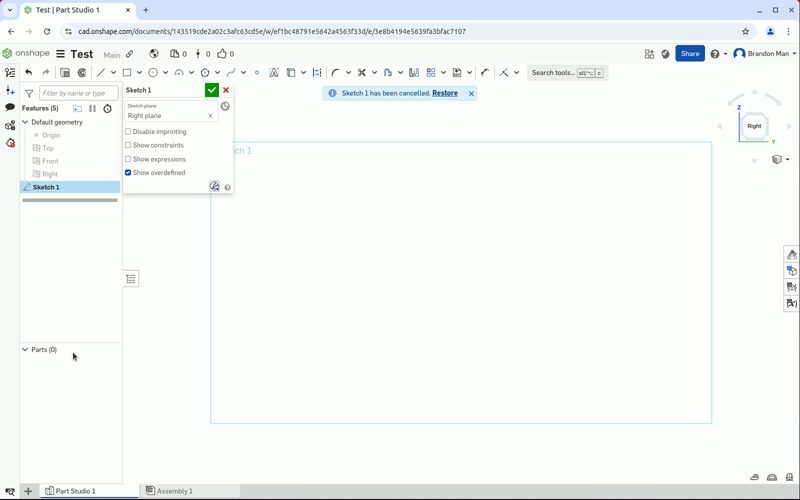
key_down(shift)
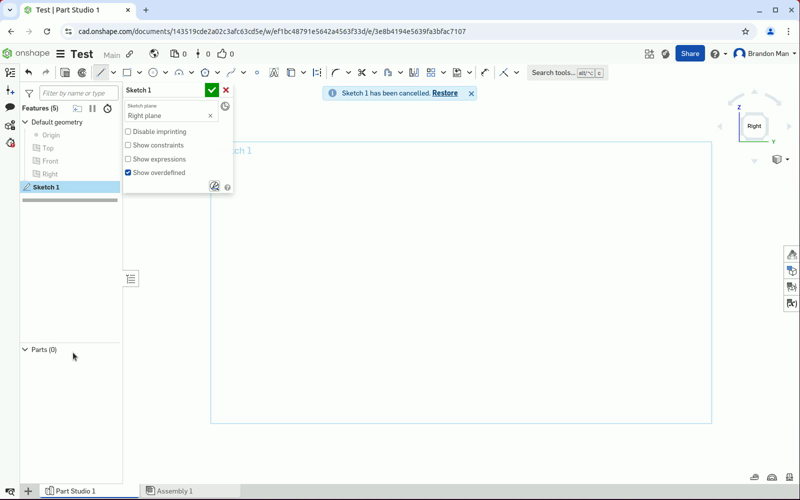
mouse_move(460, 282)
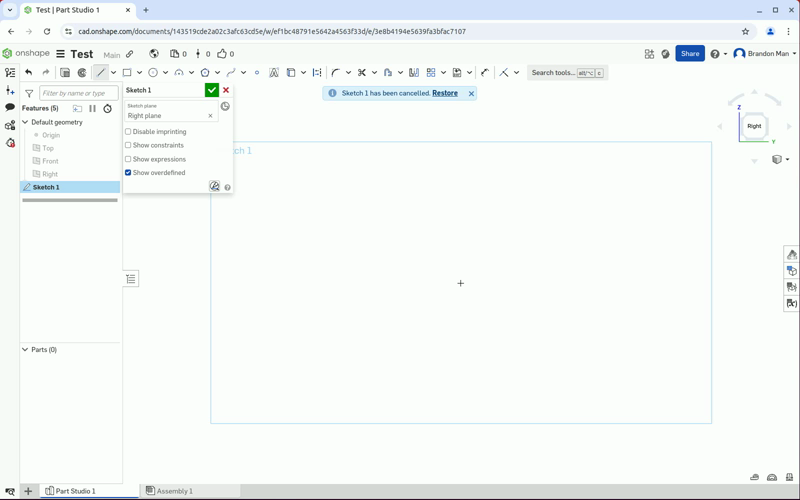
click(460, 282)
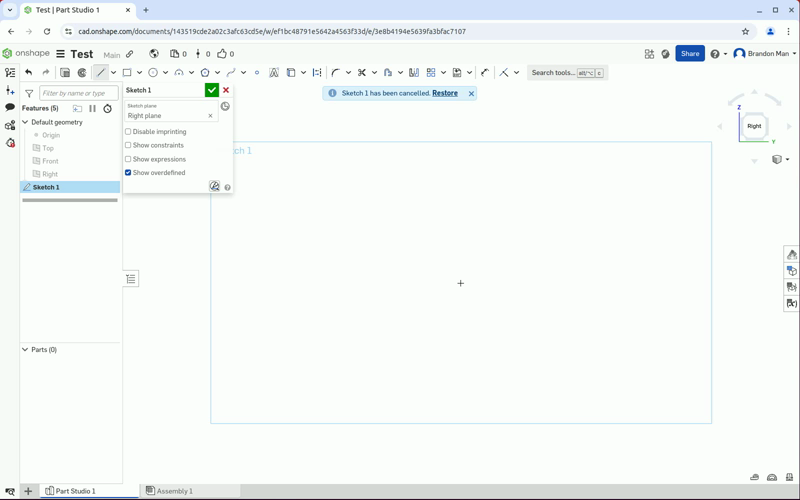
key_up(shift)
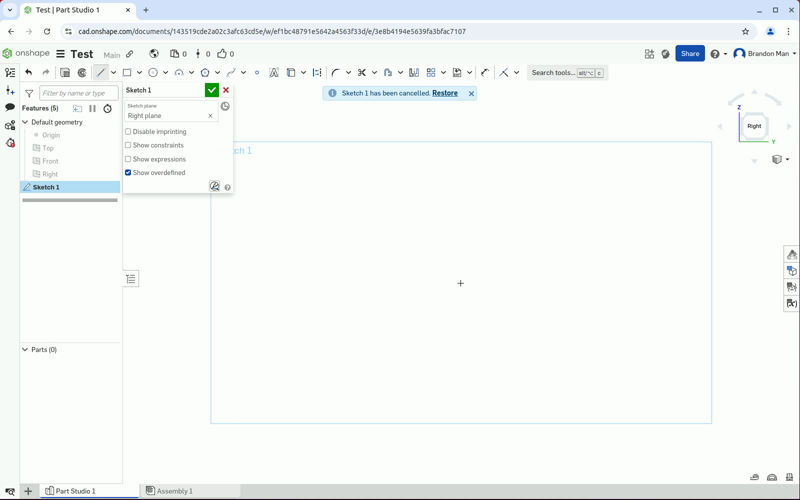
key_down(shift)
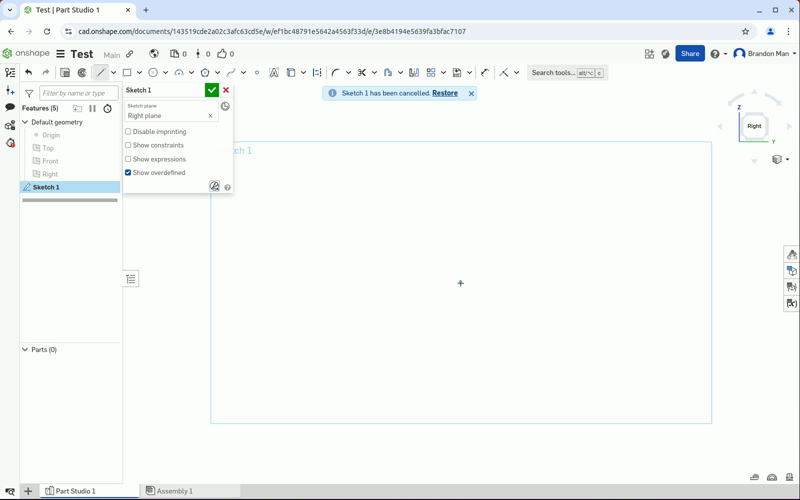
mouse_move(535, 282)
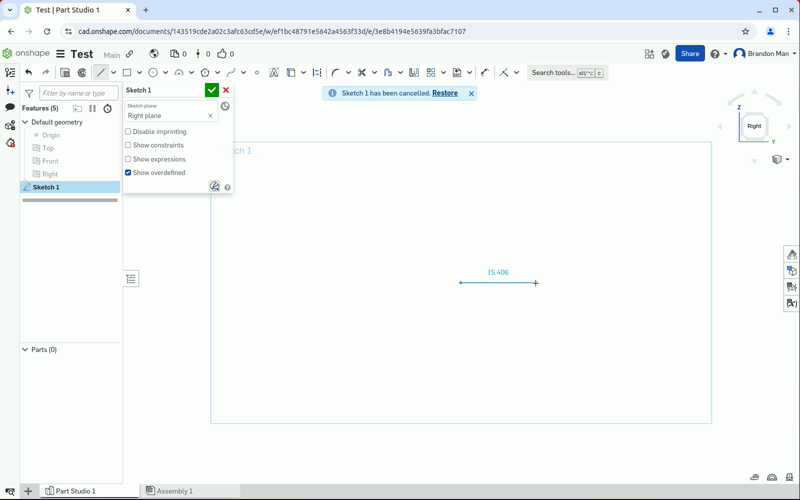
click(535, 282)
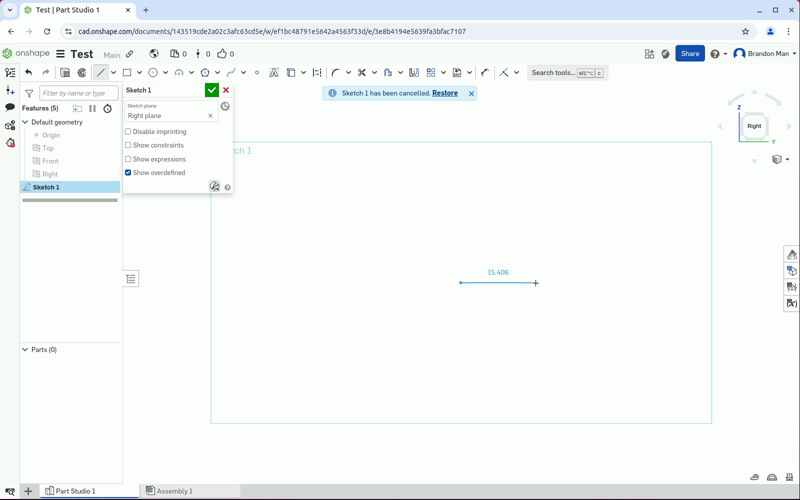
key_up(shift)
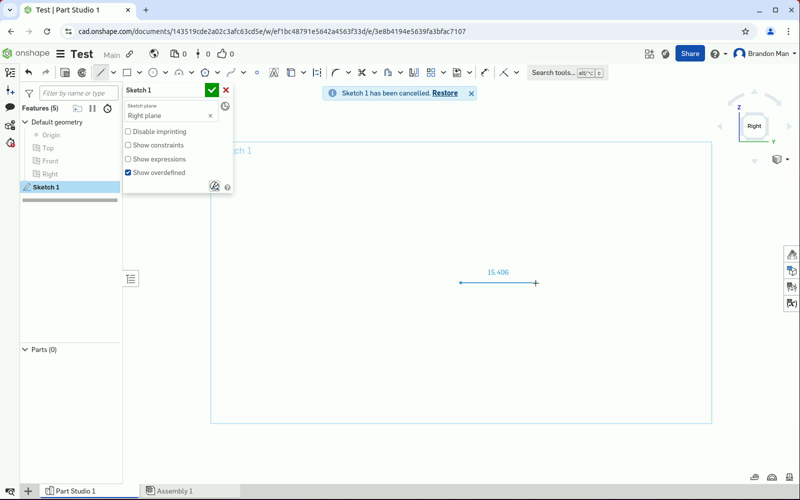
key_down(shift)
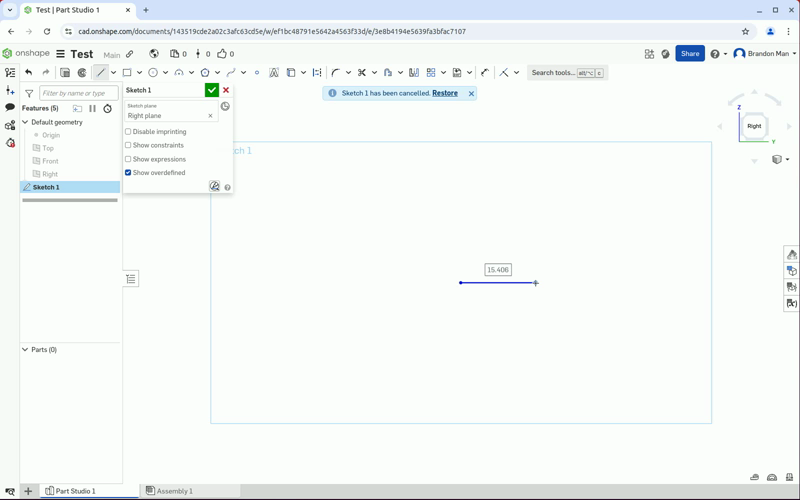
mouse_move(535, 189)
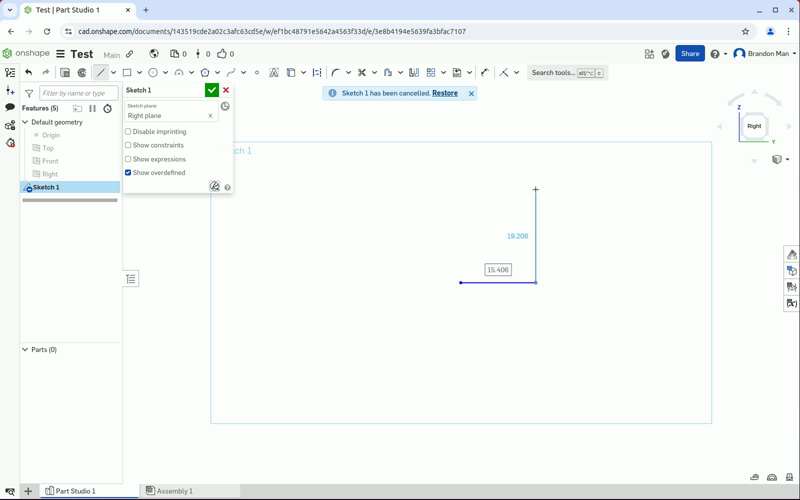
click(535, 189)
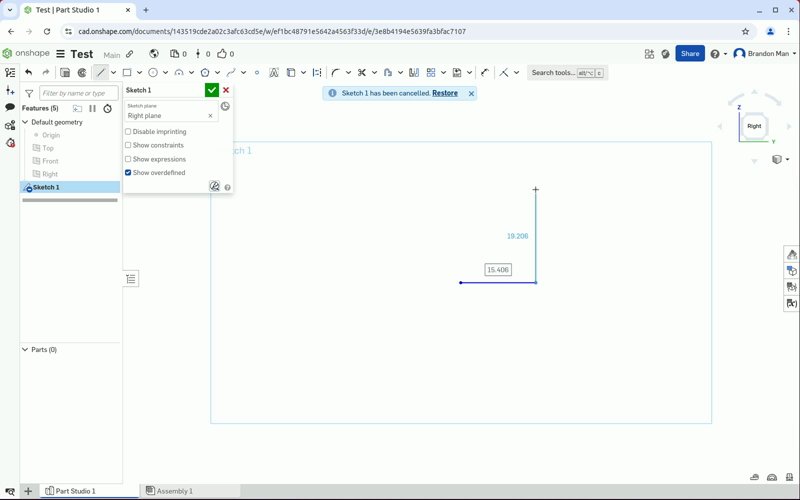
key_up(shift)
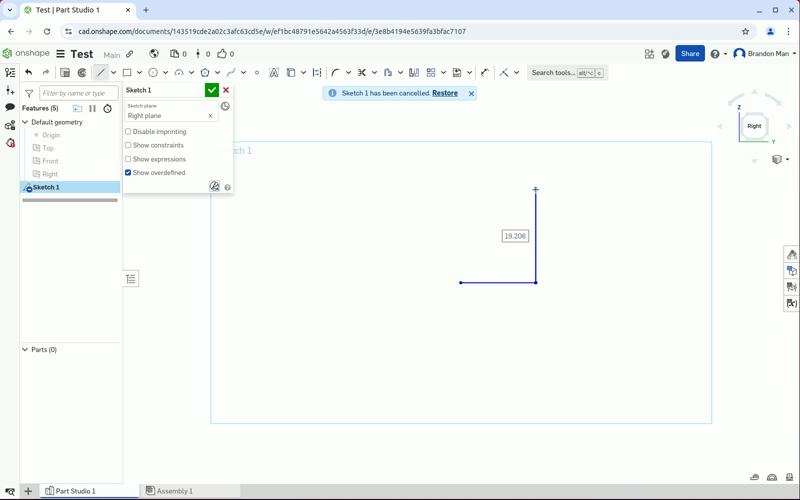
key_down(shift)
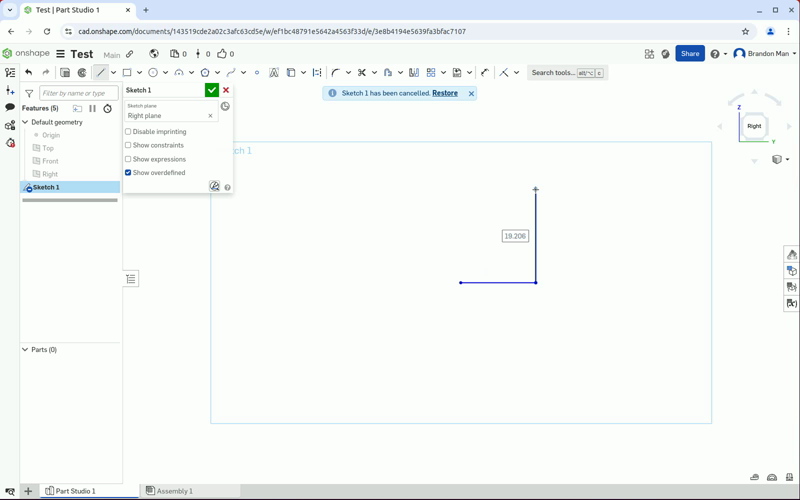
mouse_move(565, 189)
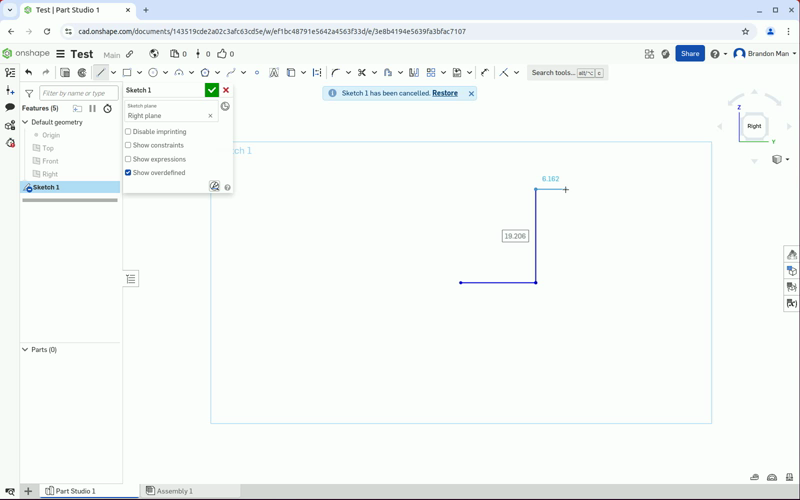
mouse_move(517, 189)
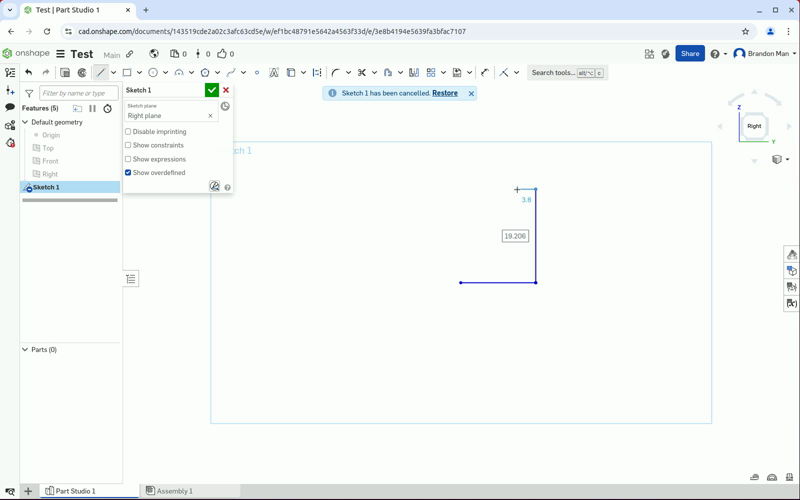
click(517, 189)
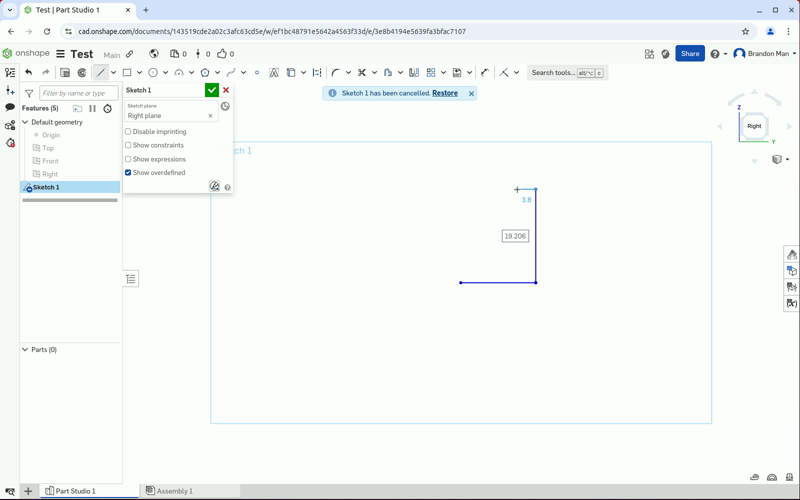
key_up(shift)
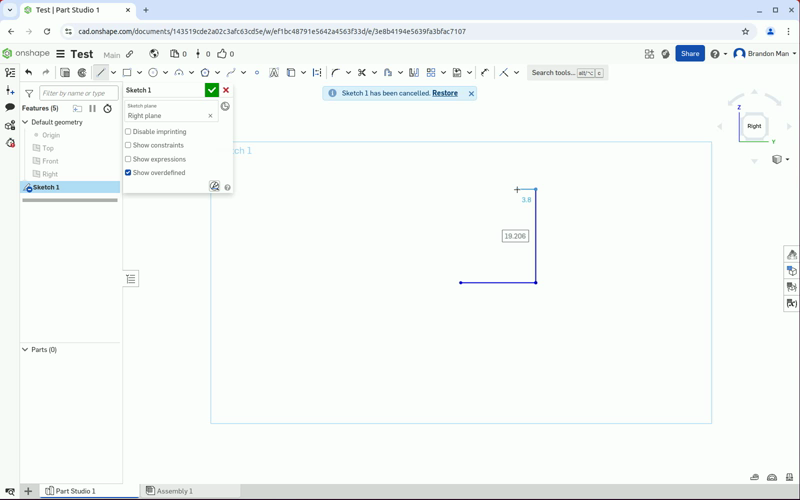
key_down(shift)
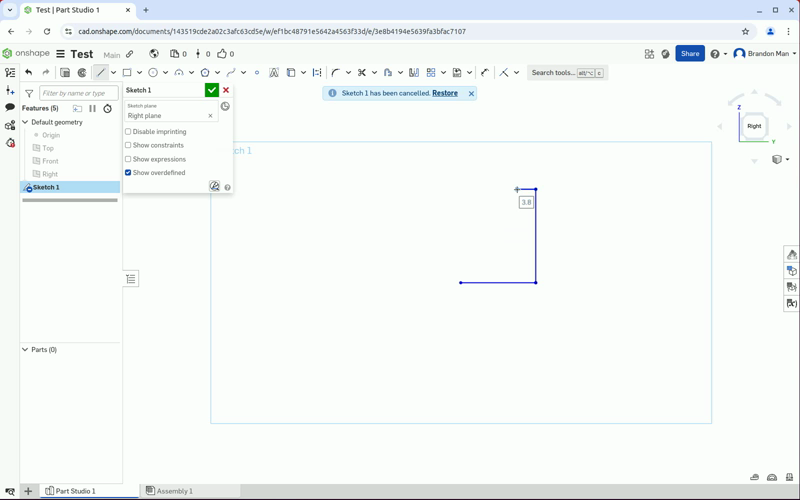
mouse_move(460, 264)
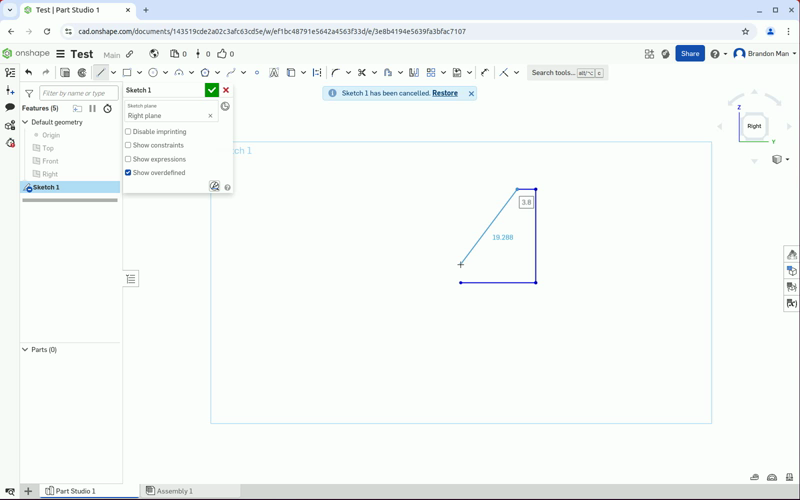
click(460, 264)
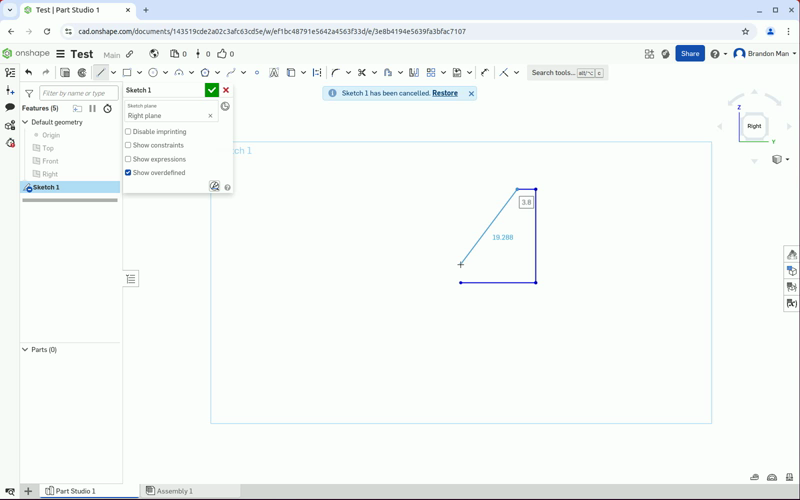
key_up(shift)
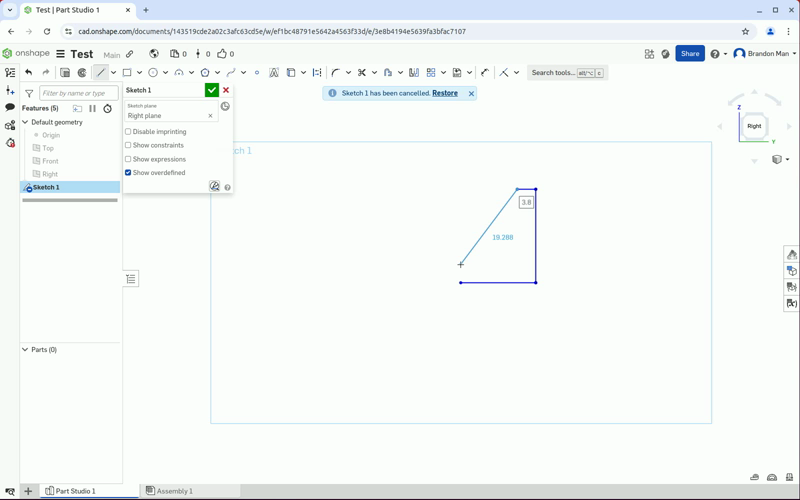
mouse_move(490, 264)
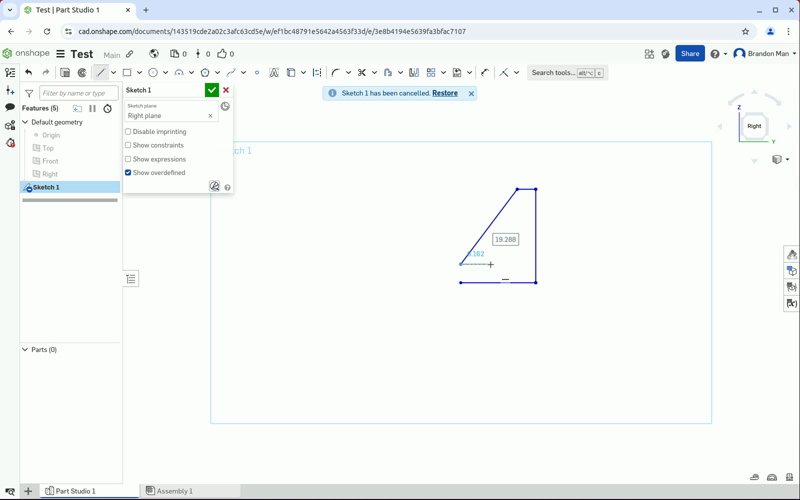
key_down(shift)
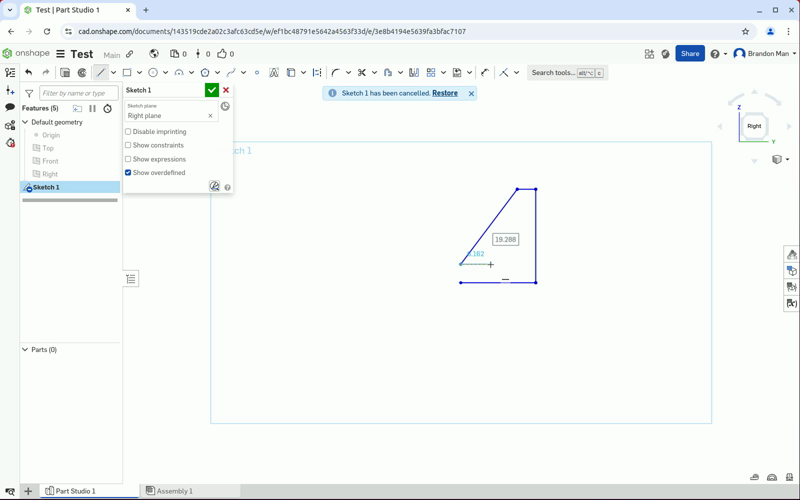
mouse_move(460, 282)
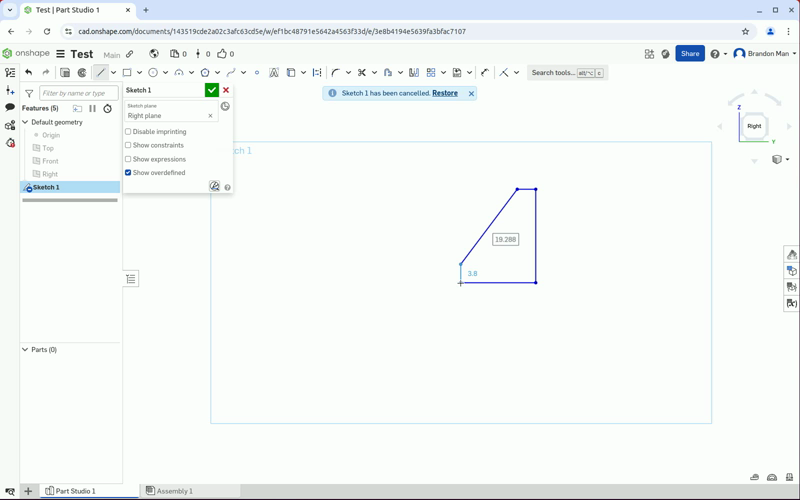
key_up(shift)
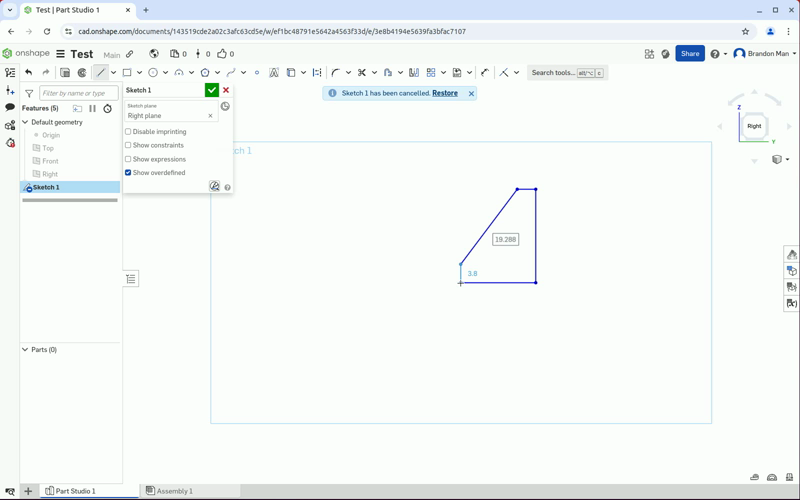
click(460, 282)
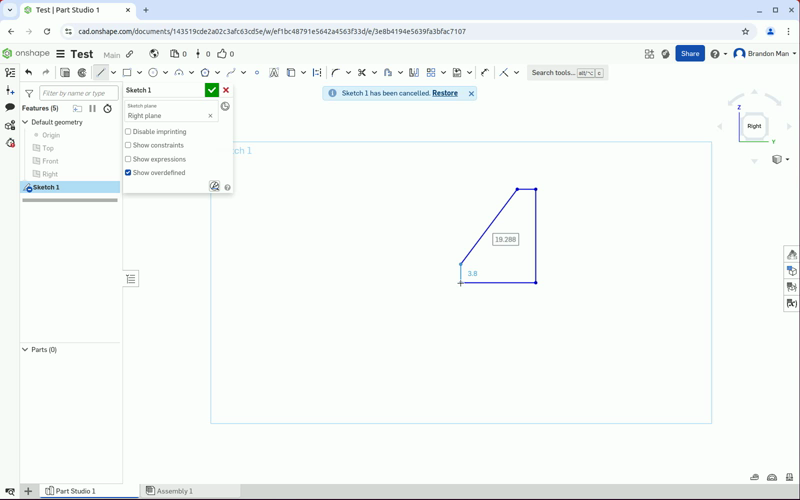
key(esc)
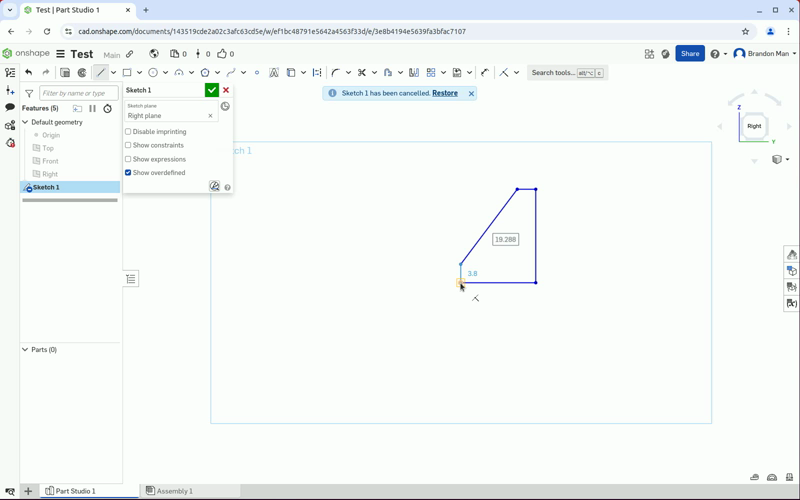
mouse_move(528, 253)
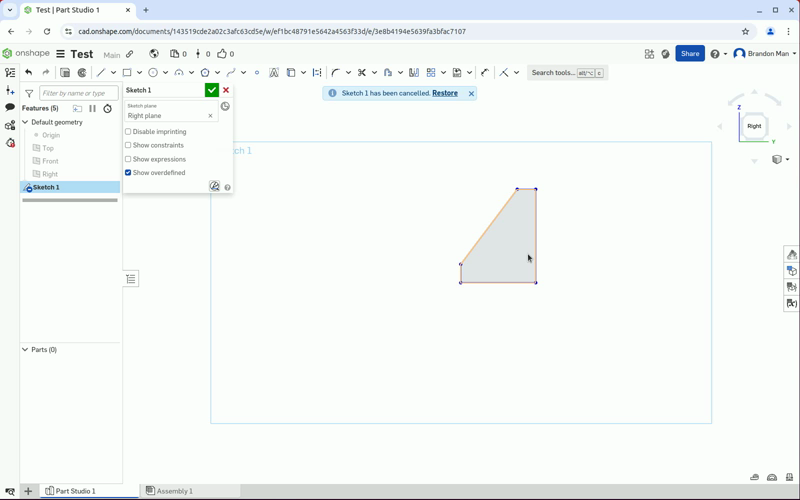
click(528, 253)
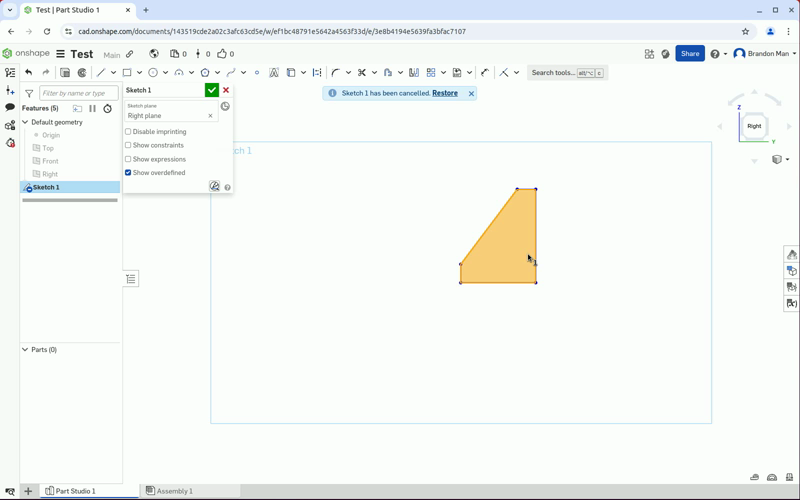
mouse_move(73, 352)
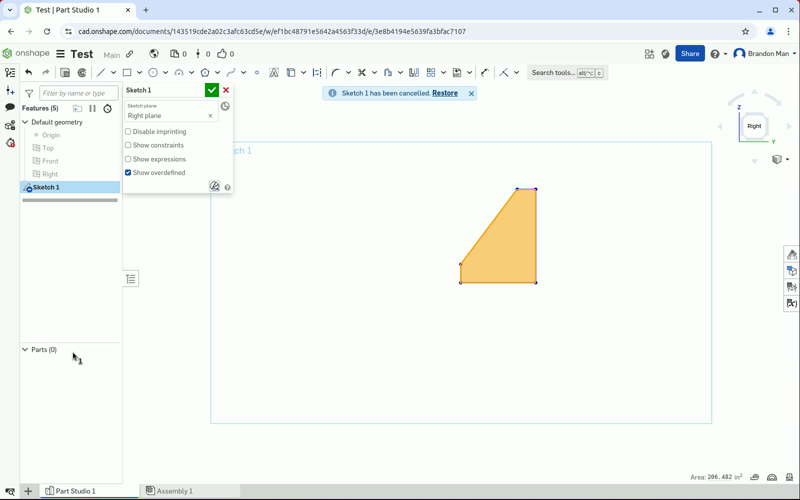
key(shift+y)
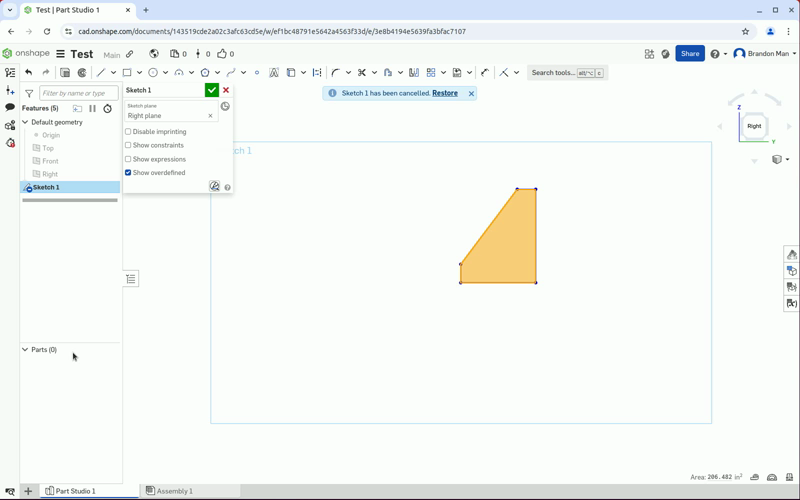
key(shift+e)
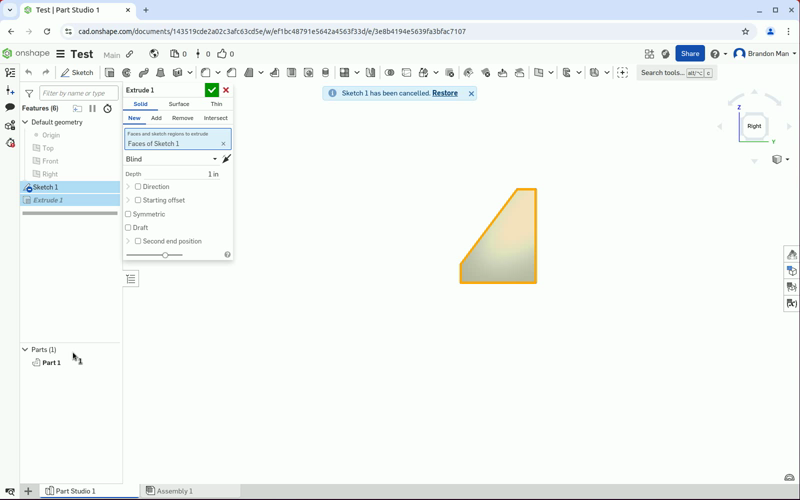
mouse_move(143, 106)
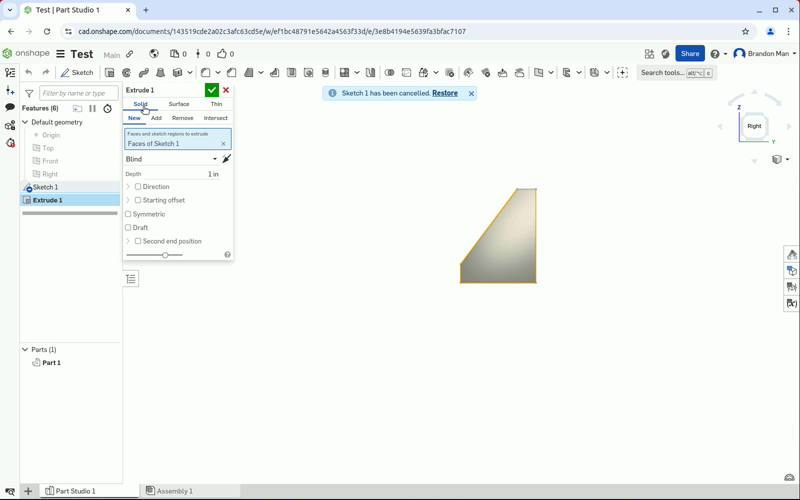
click(143, 106)
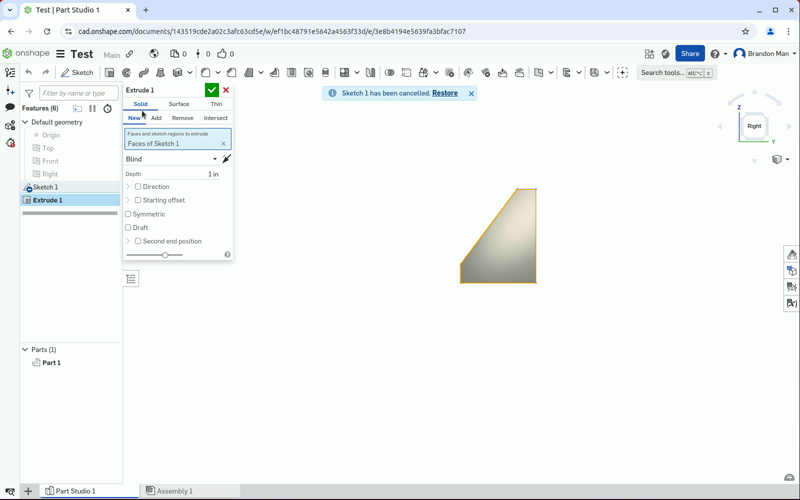
mouse_move(137, 120)
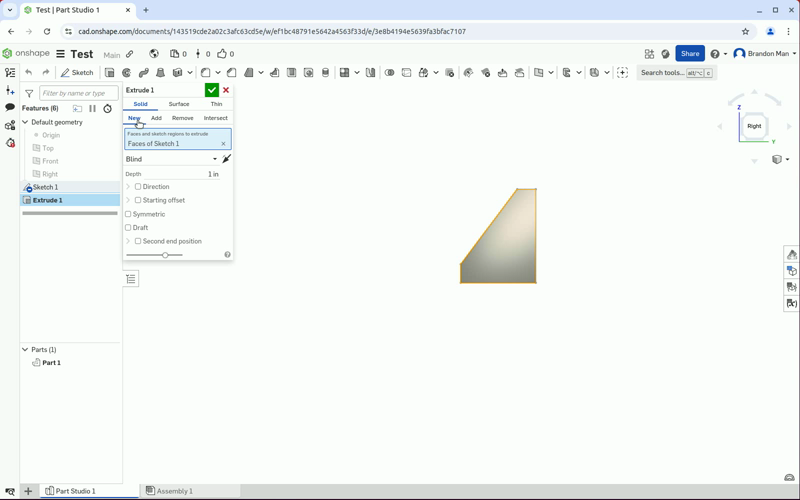
click(137, 120)
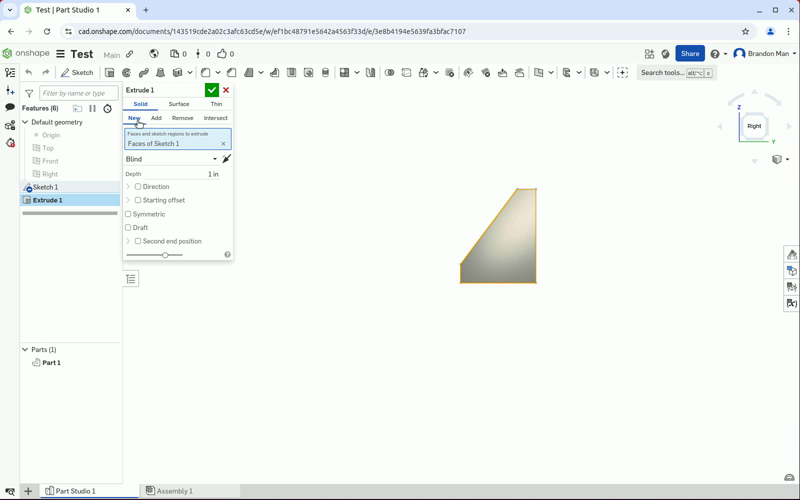
key(tab, 4)
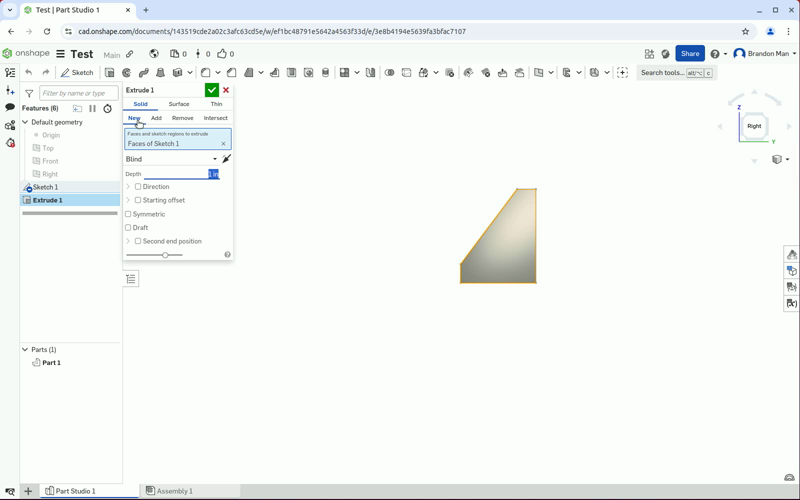
text(-15.405)
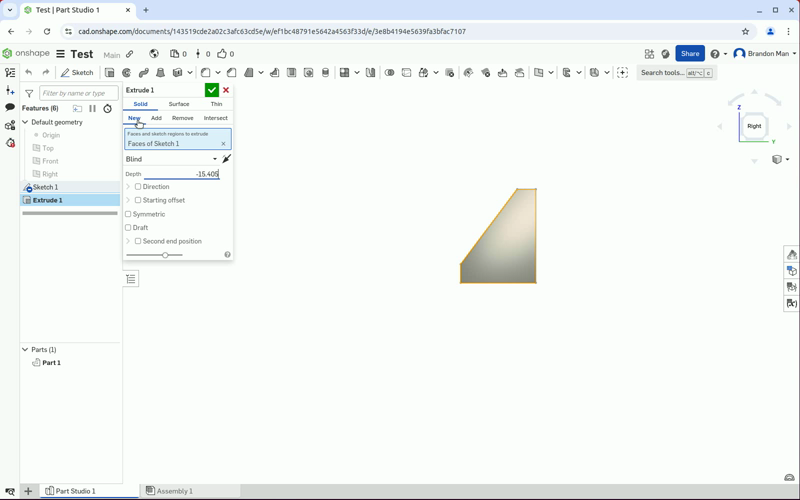
key(enter)
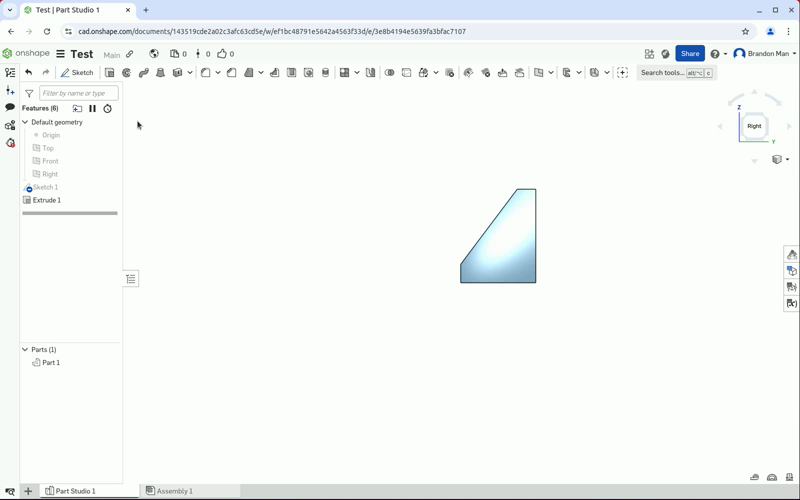
key(shift+h)
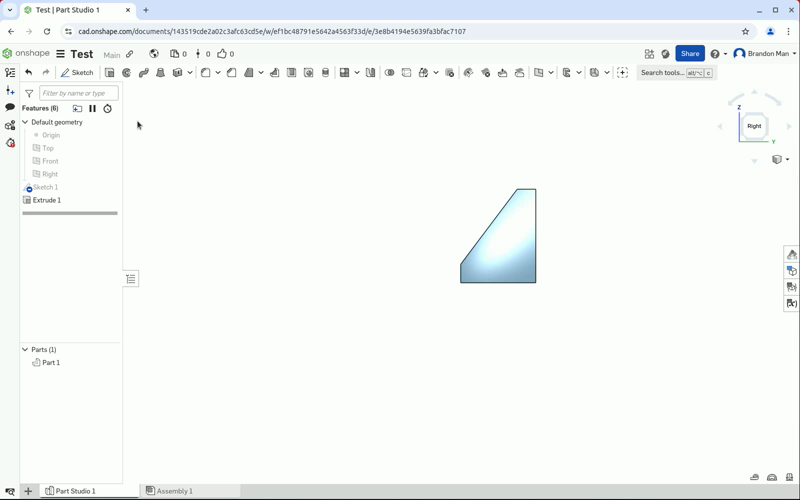
key(shift+h)
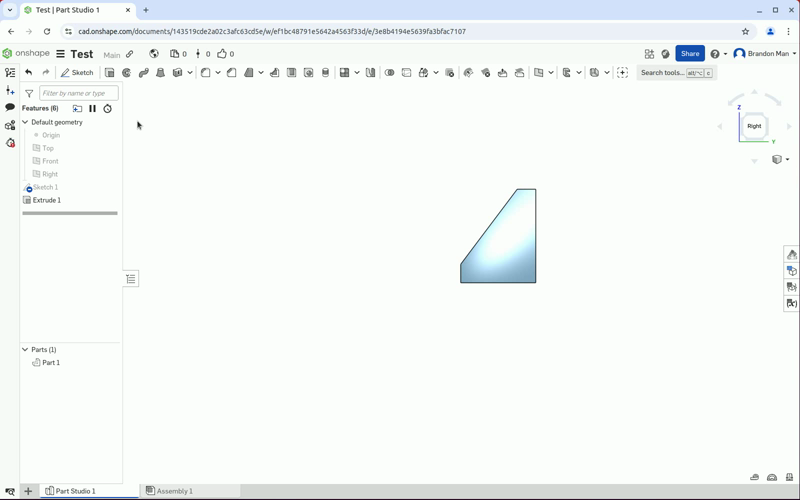
mouse_move(73, 189)
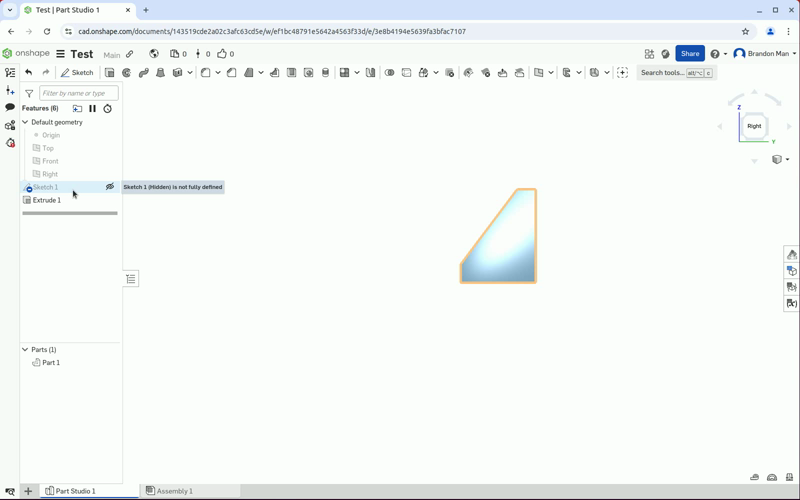
click(73, 189)
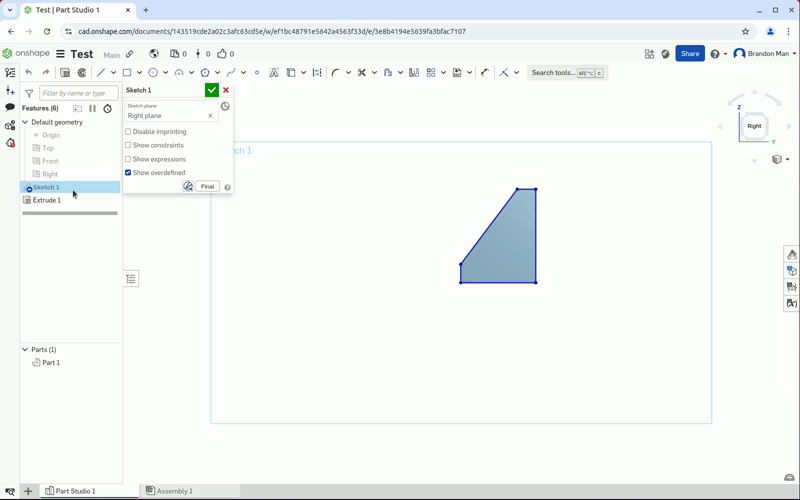
mouse_move(229, 92)
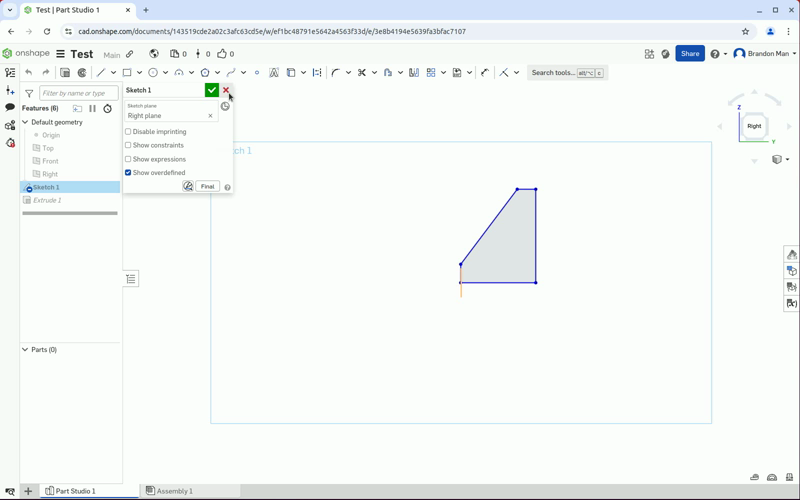
click(229, 92)
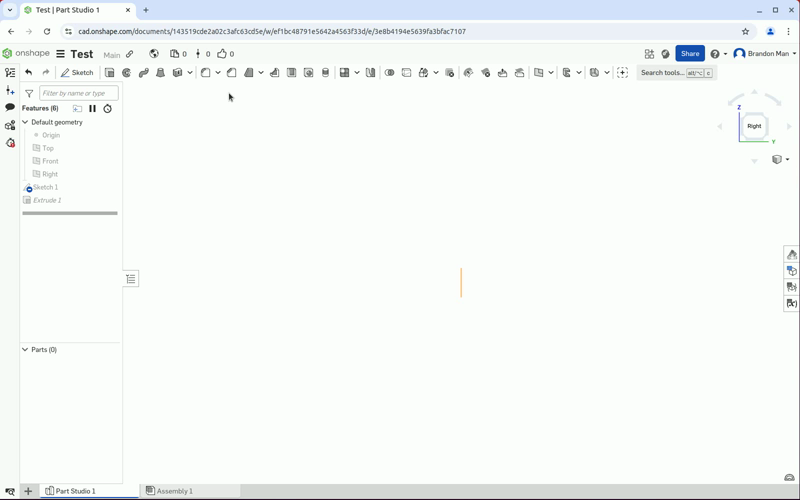
mouse_move(73, 352)
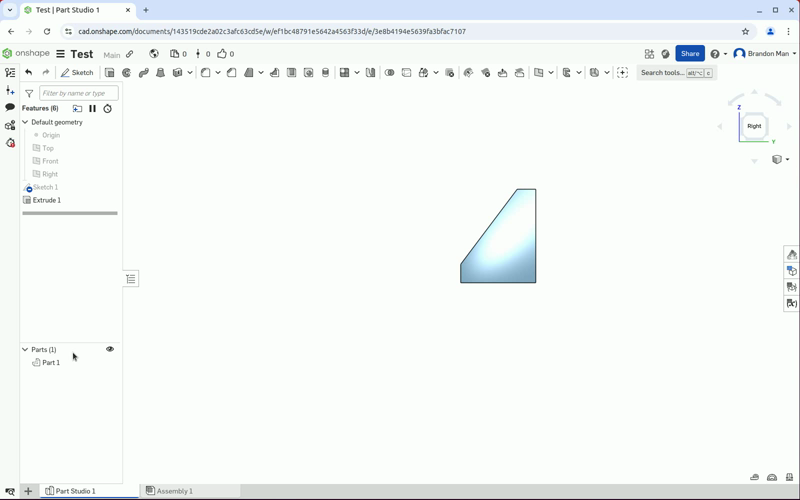
key(y)
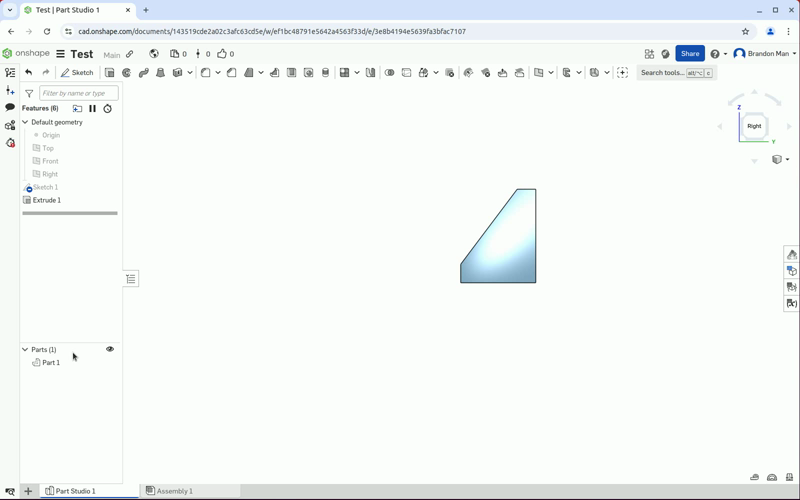
key(shift+p)
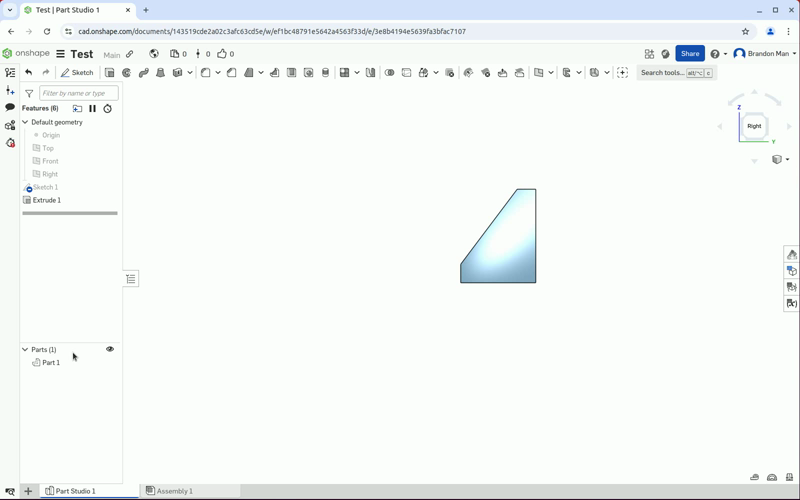
key(space)
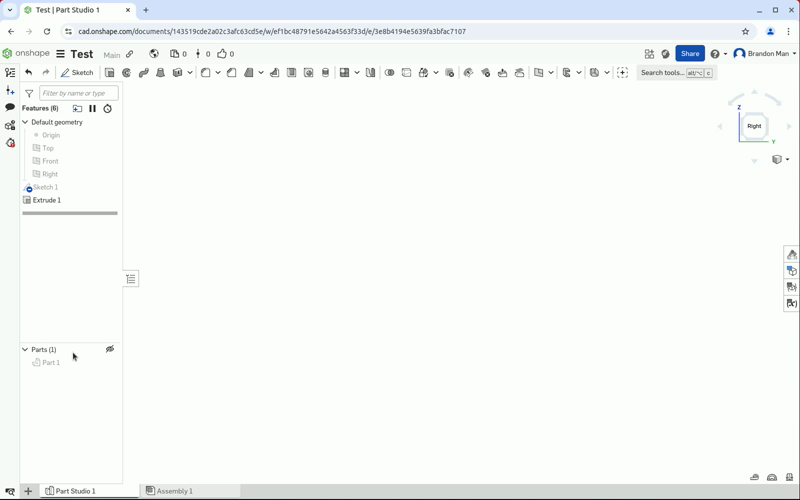
key_down(shift)
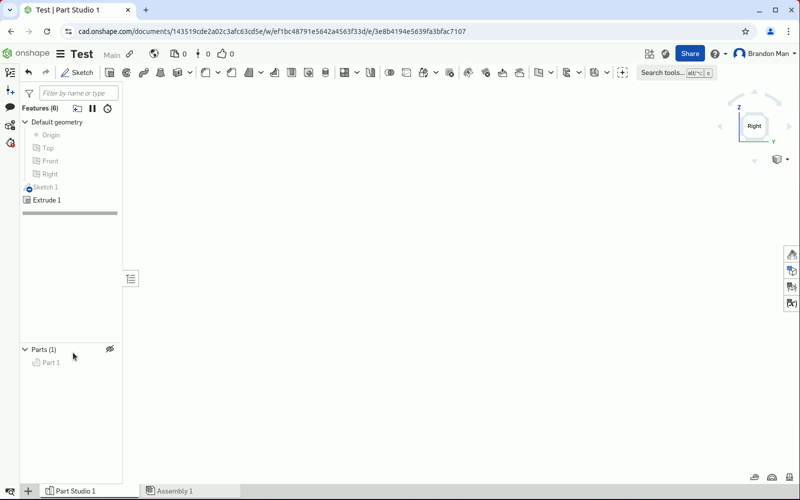
key(right)
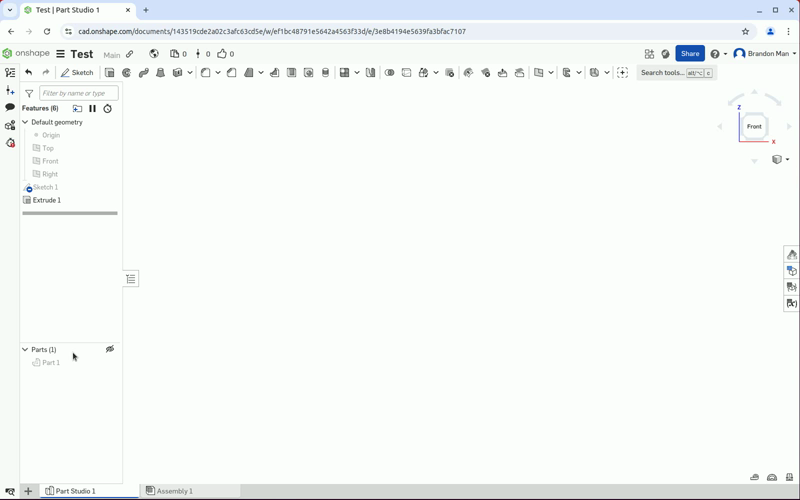
key_up(shift)
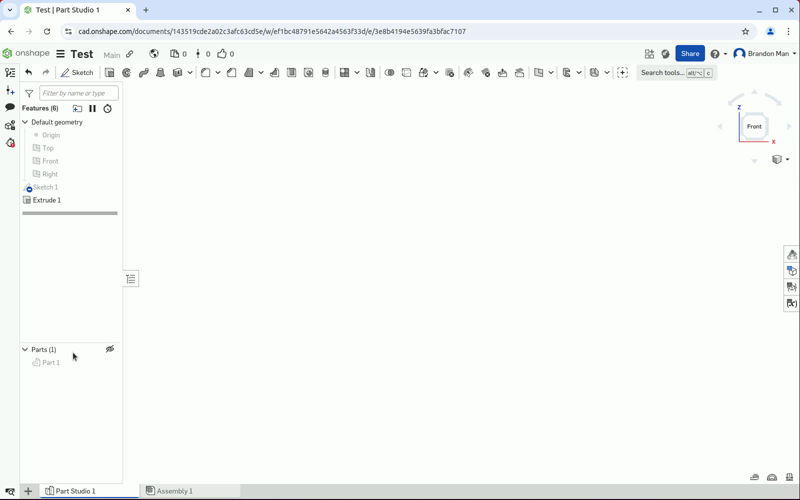
mouse_move(73, 352)
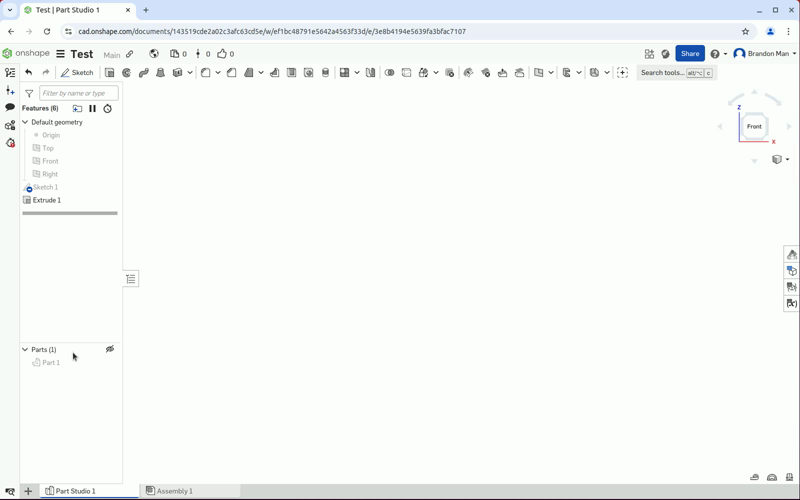
key(shift+y)
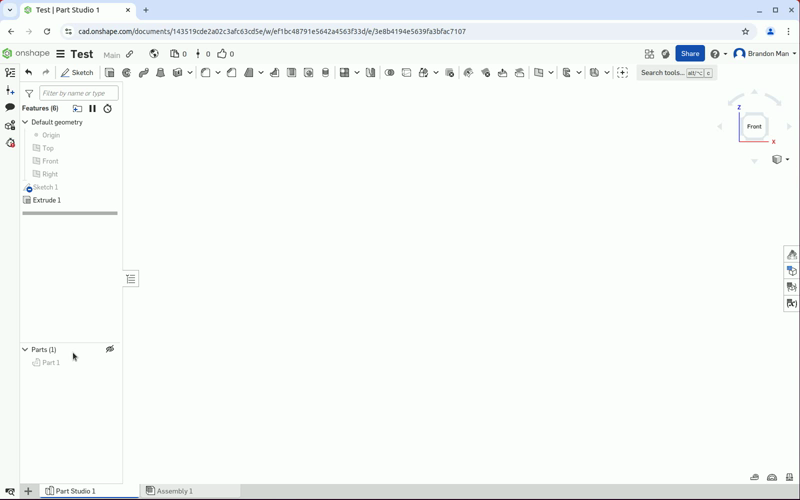
key(shift+s)
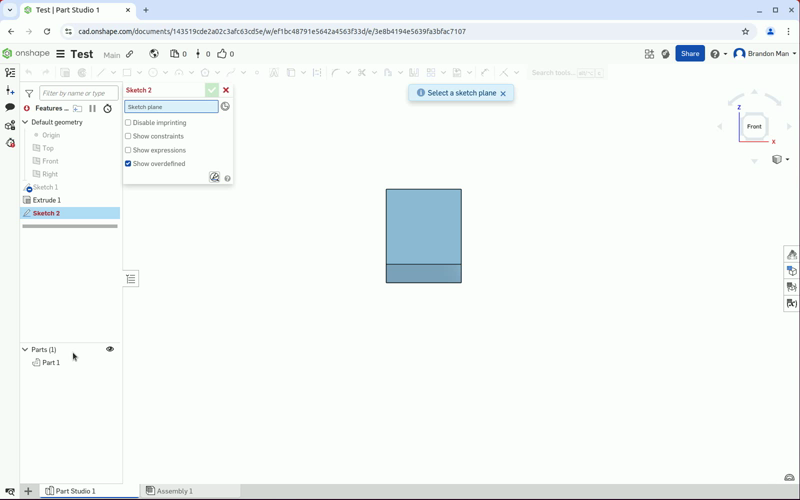
mouse_move(73, 163)
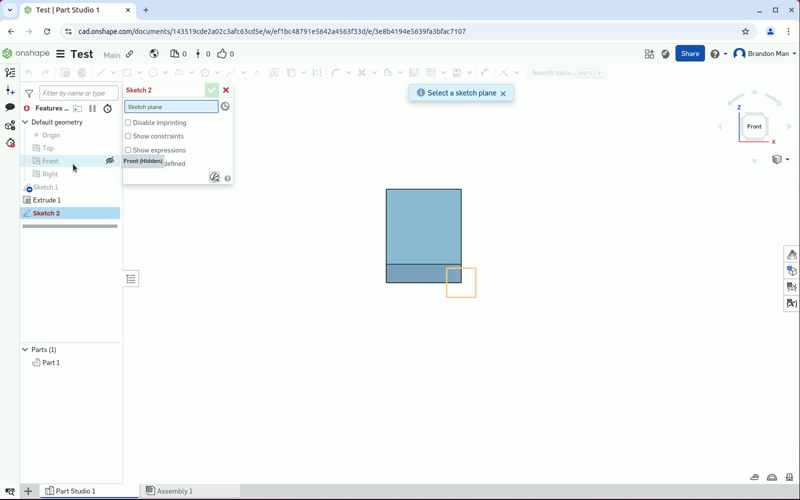
click(73, 163)
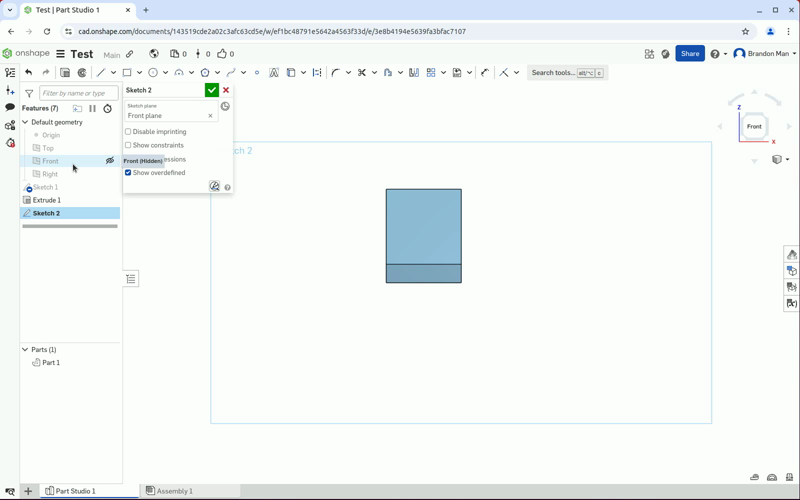
mouse_move(73, 352)
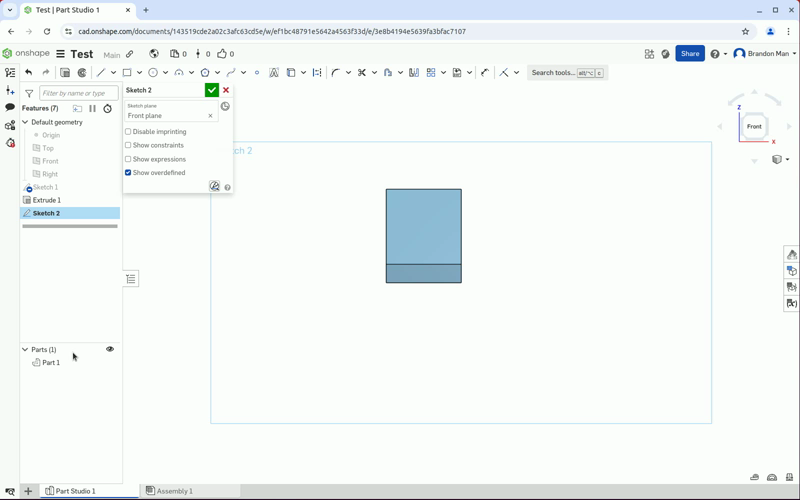
key(y)
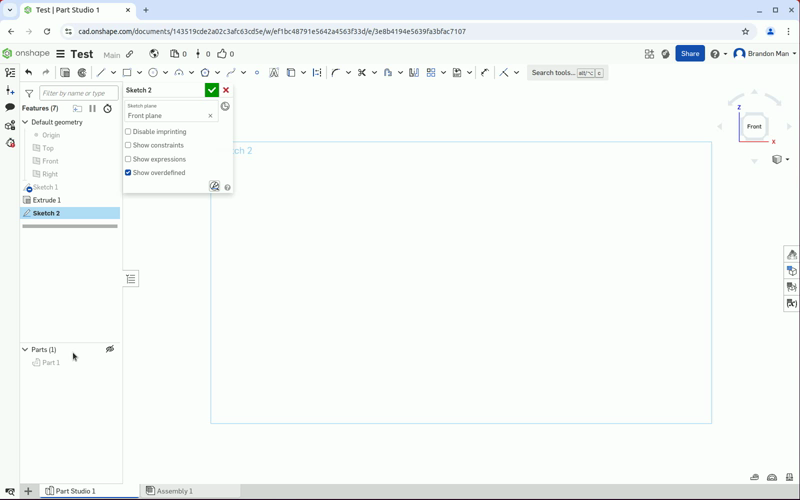
key(l)
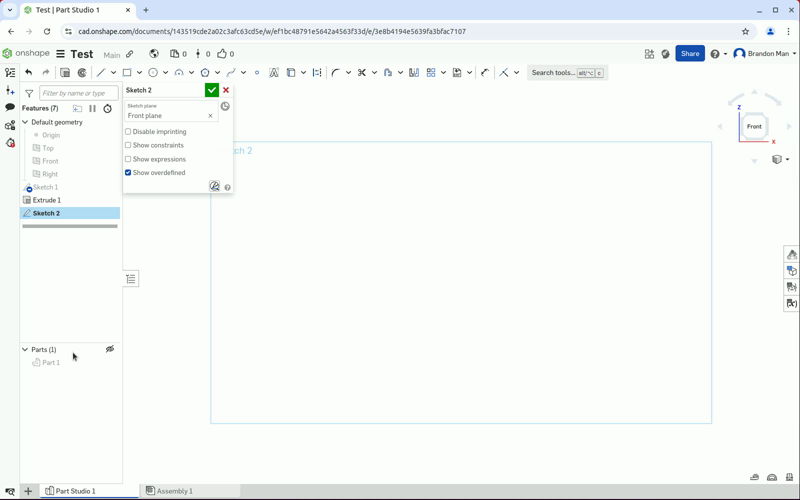
key_down(shift)
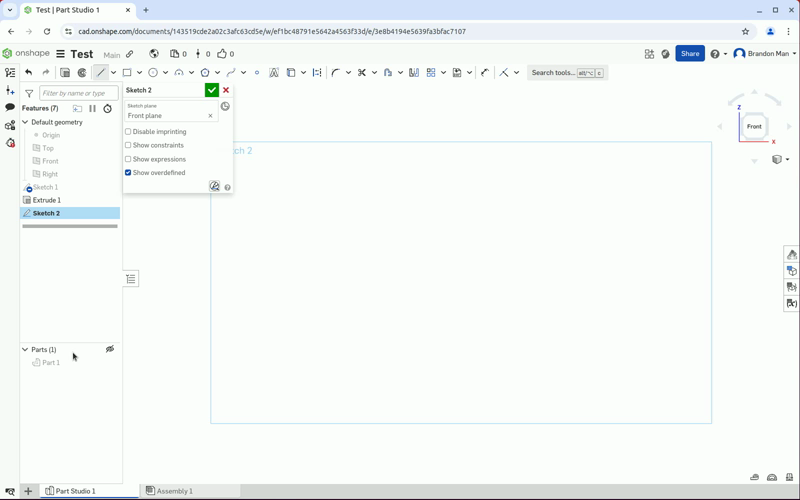
mouse_move(348, 282)
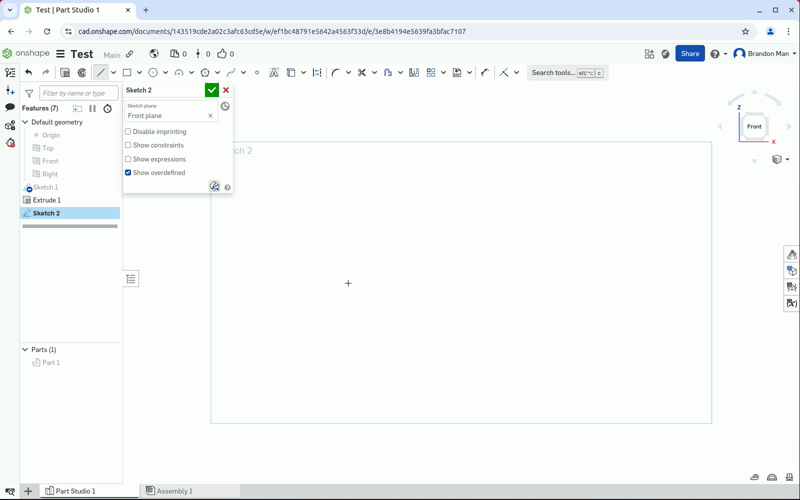
click(348, 282)
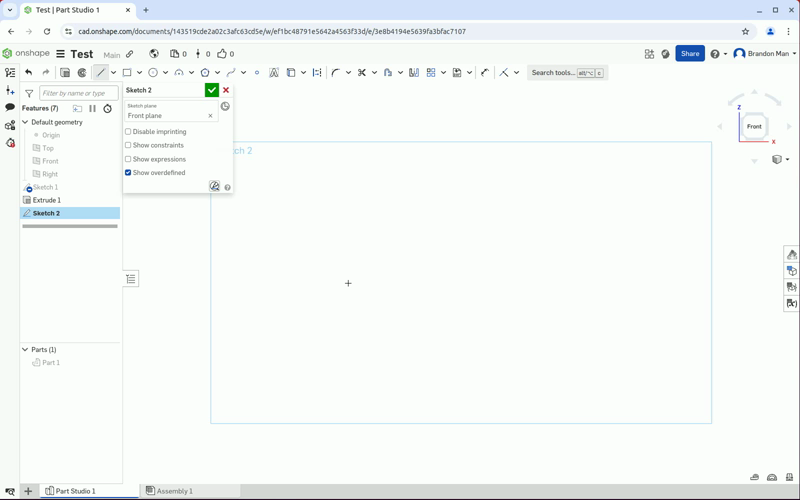
key_up(shift)
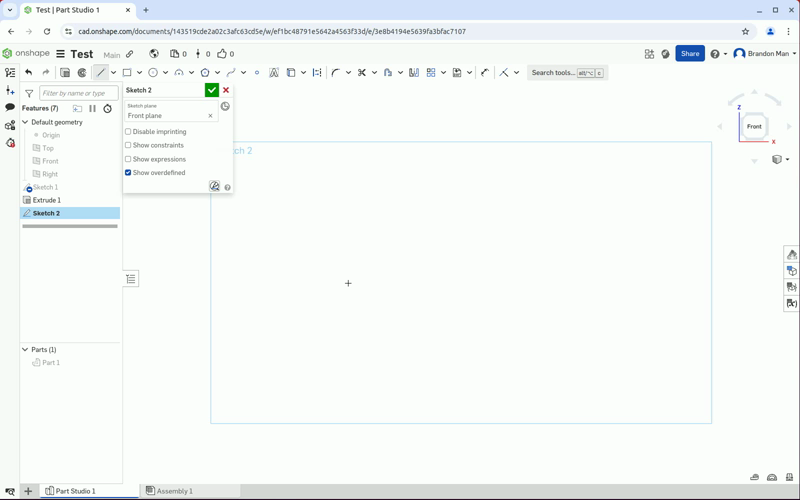
key_down(shift)
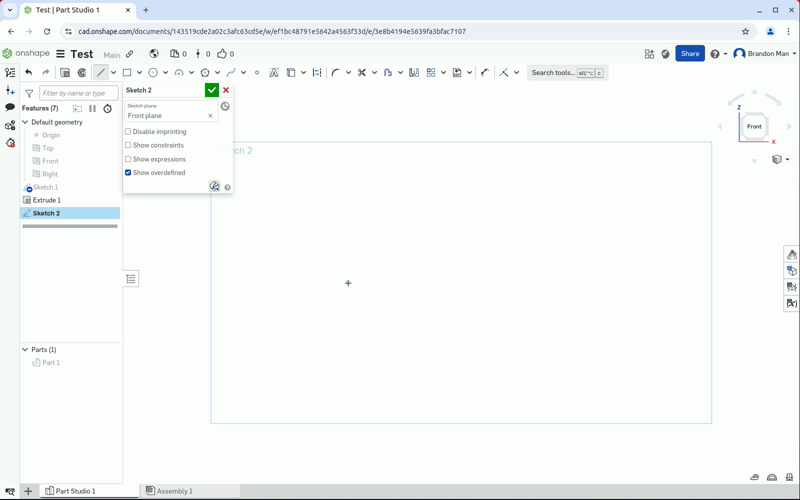
mouse_move(378, 282)
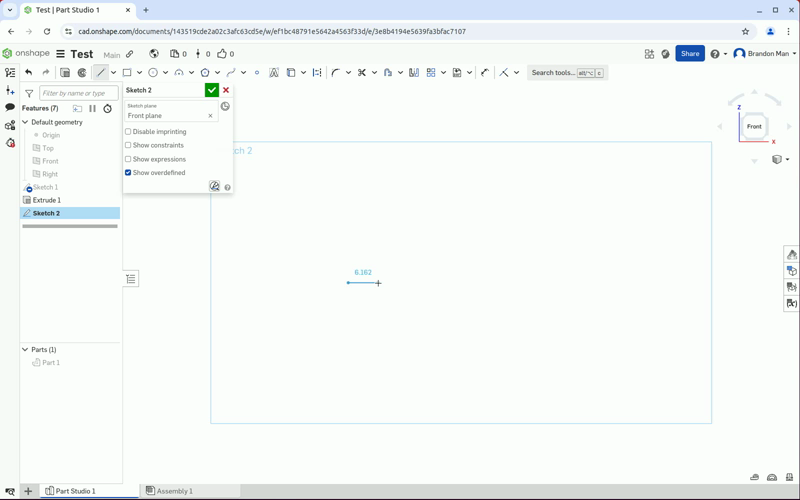
mouse_move(385, 282)
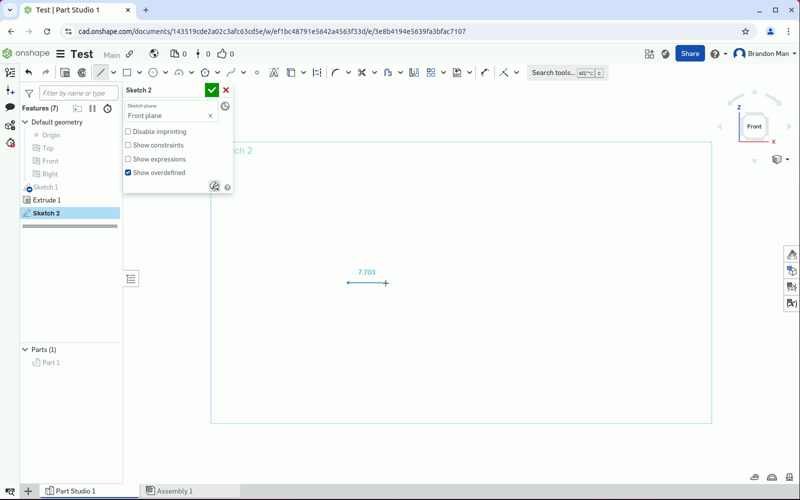
click(385, 282)
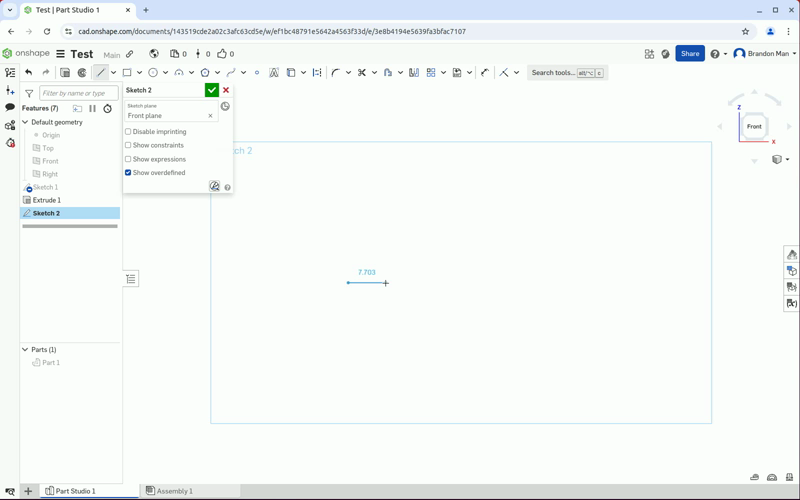
key_up(shift)
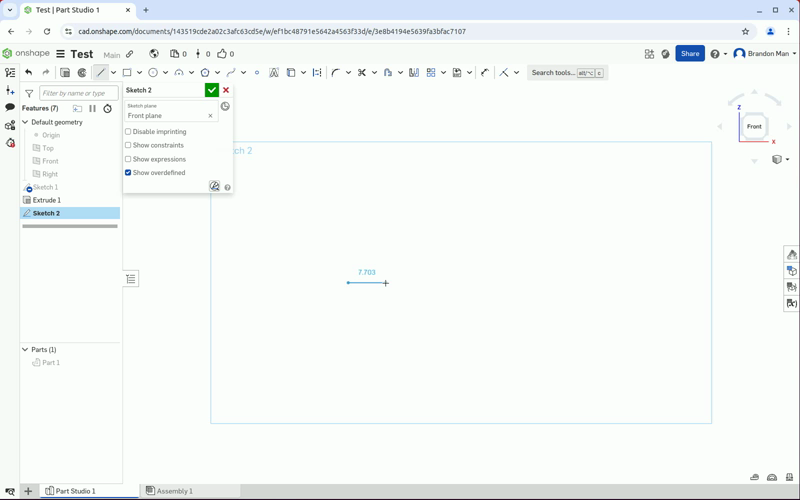
key_down(shift)
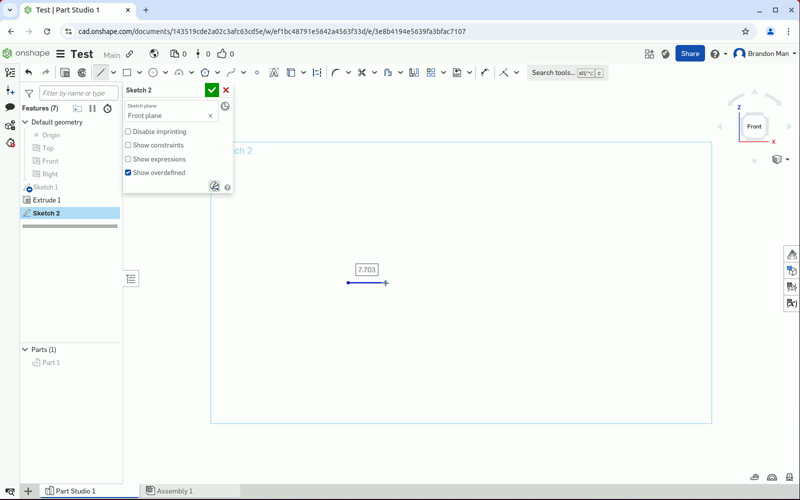
mouse_move(385, 189)
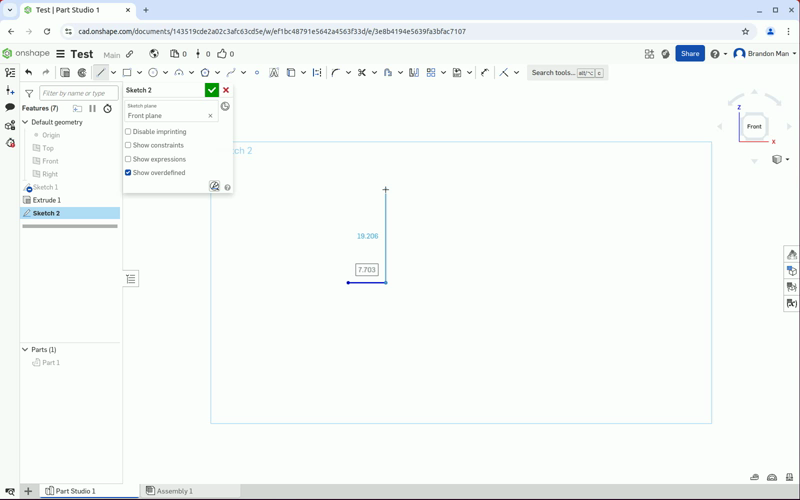
click(385, 189)
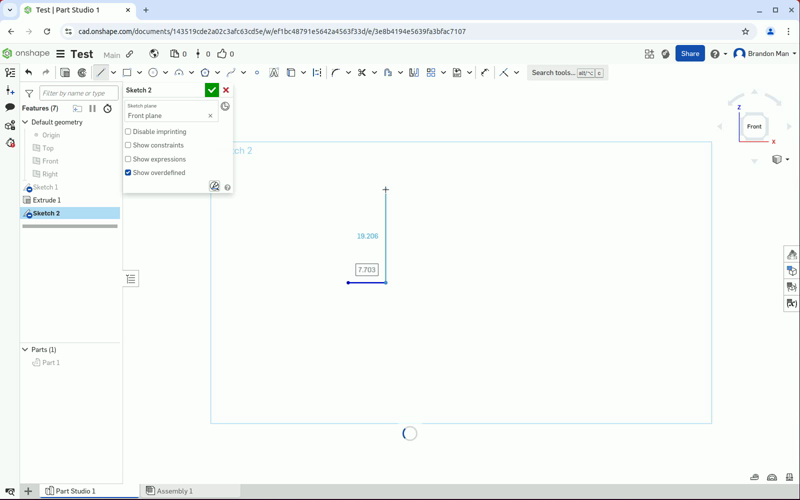
key_up(shift)
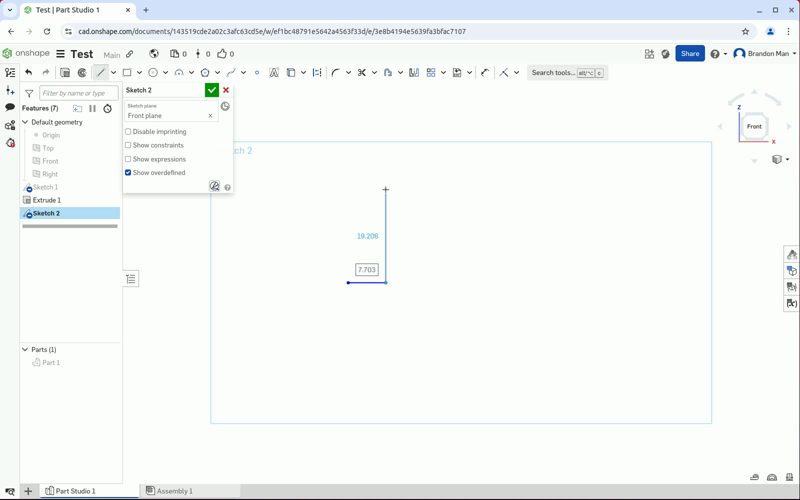
key_down(shift)
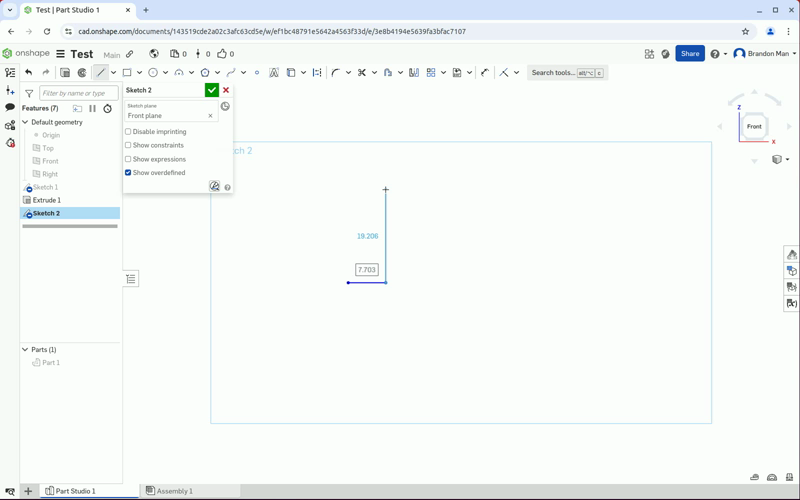
mouse_move(415, 189)
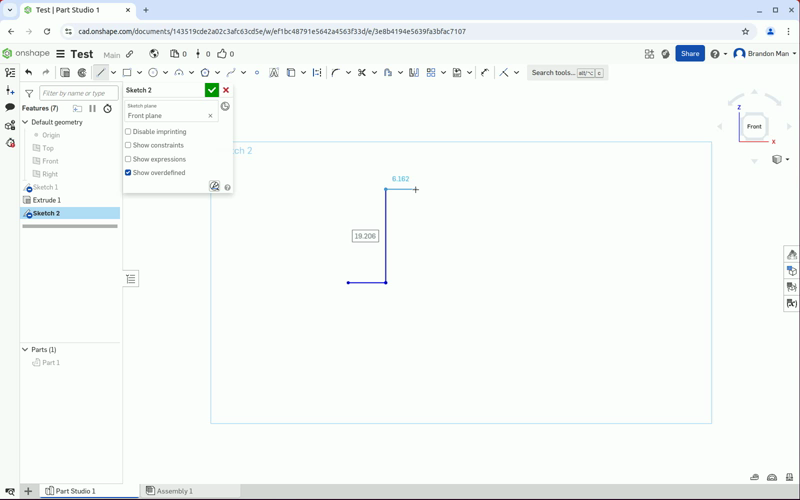
mouse_move(348, 189)
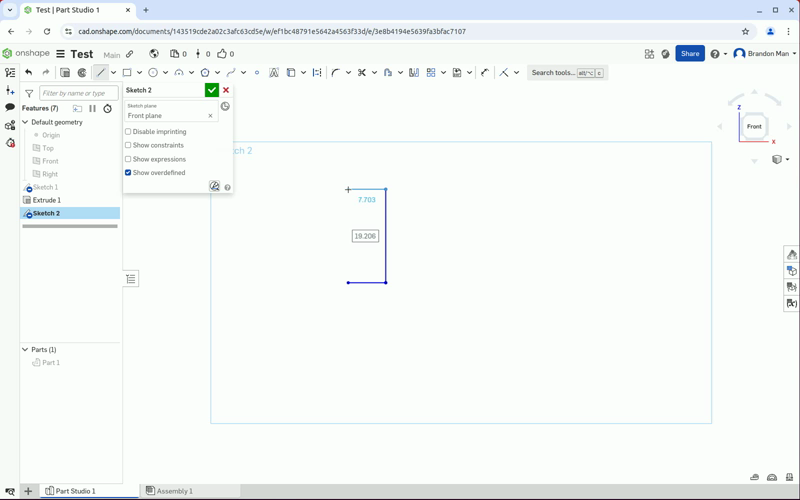
click(348, 189)
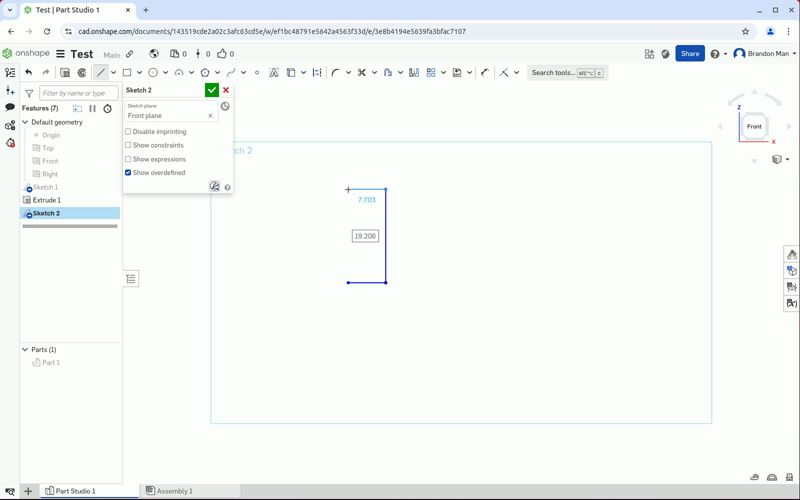
key_up(shift)
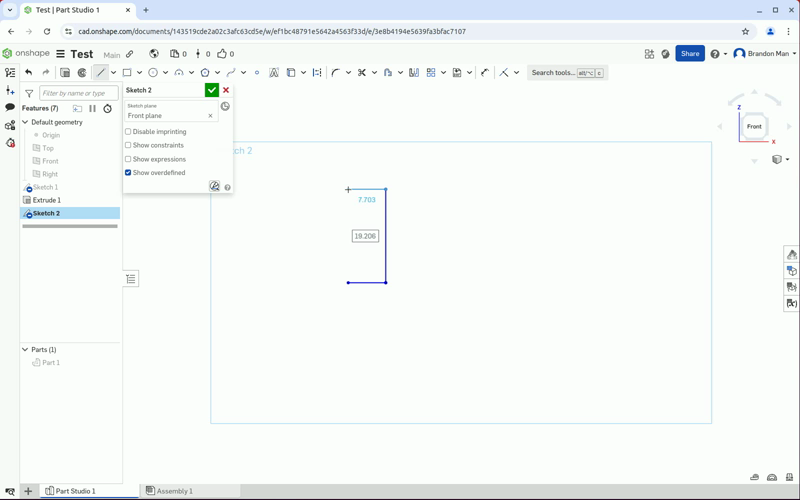
key_down(shift)
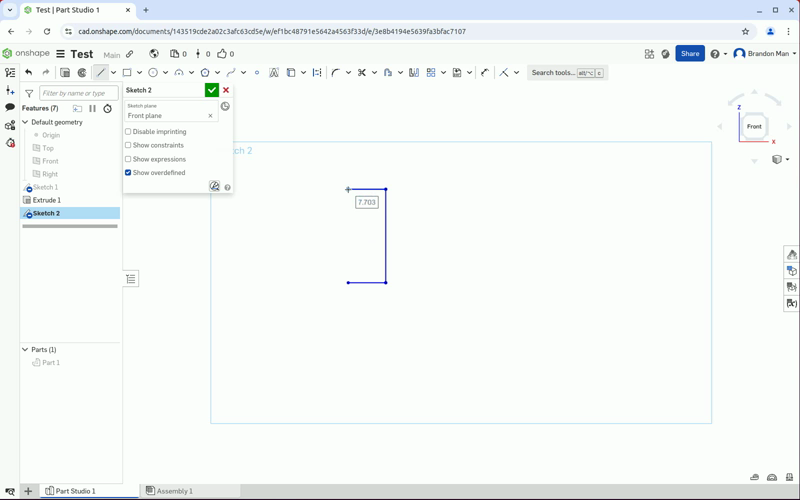
mouse_move(348, 282)
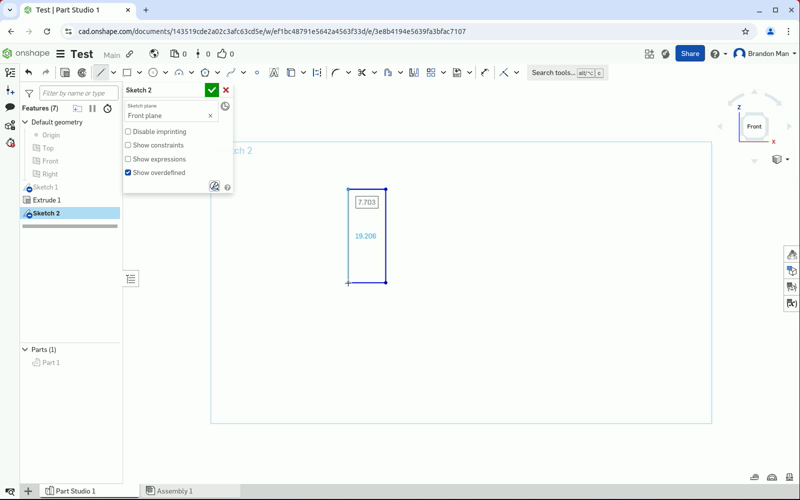
key_up(shift)
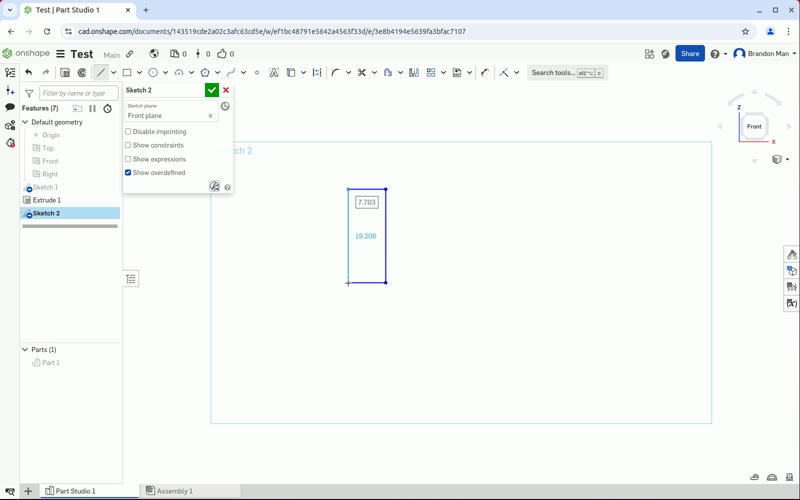
click(348, 282)
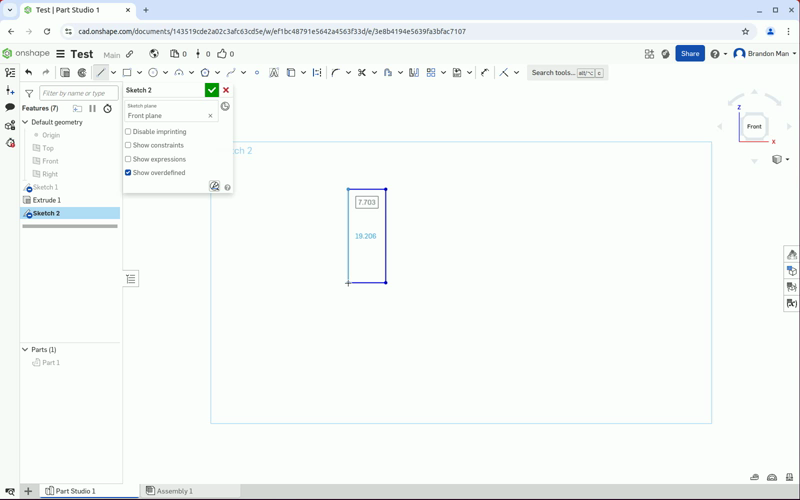
key(esc)
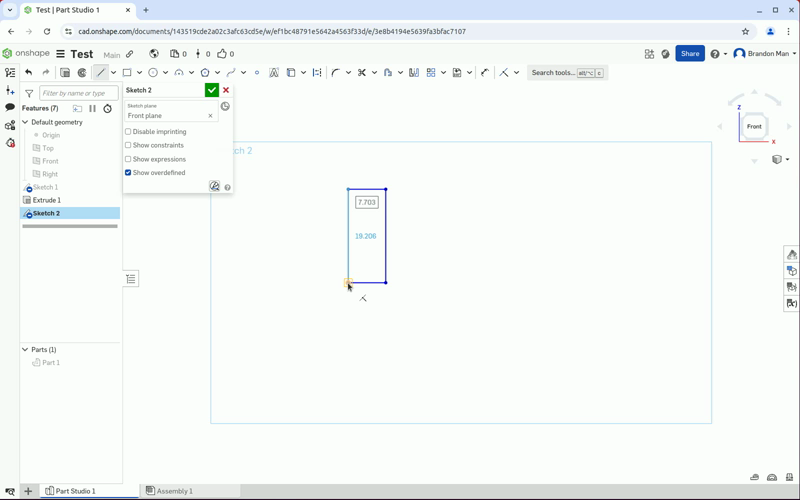
mouse_move(377, 207)
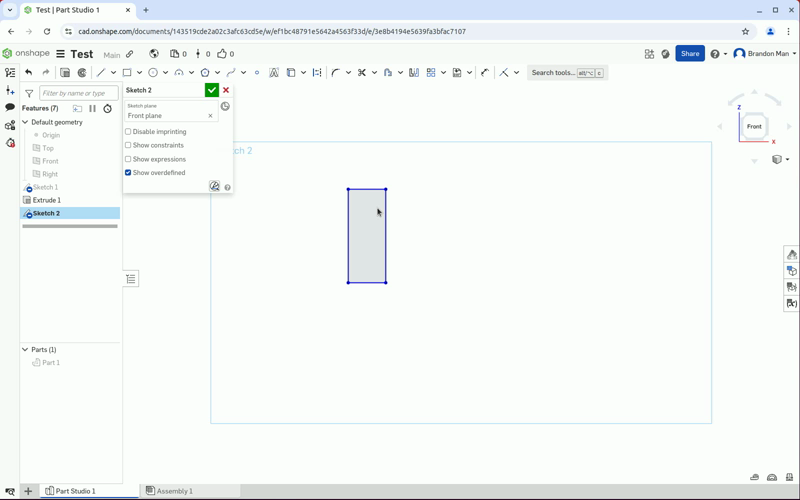
click(377, 207)
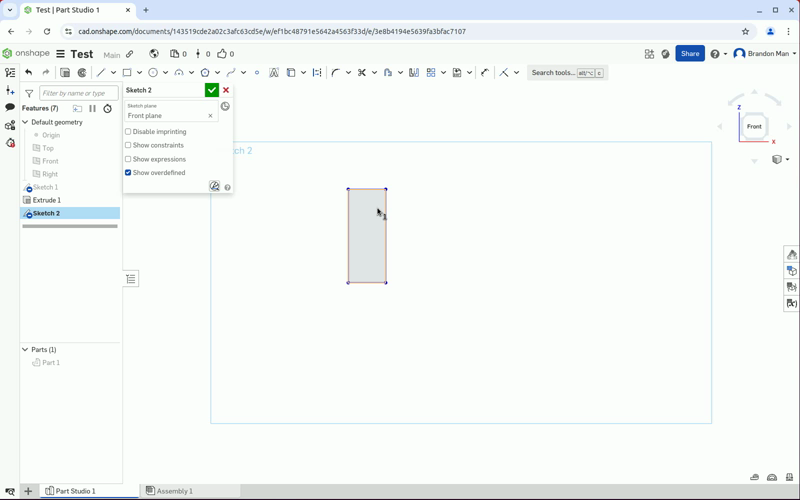
mouse_move(73, 352)
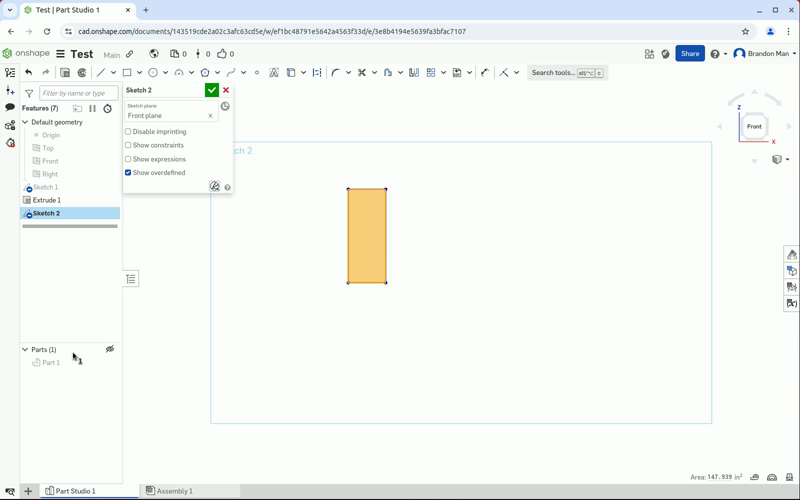
key(shift+y)
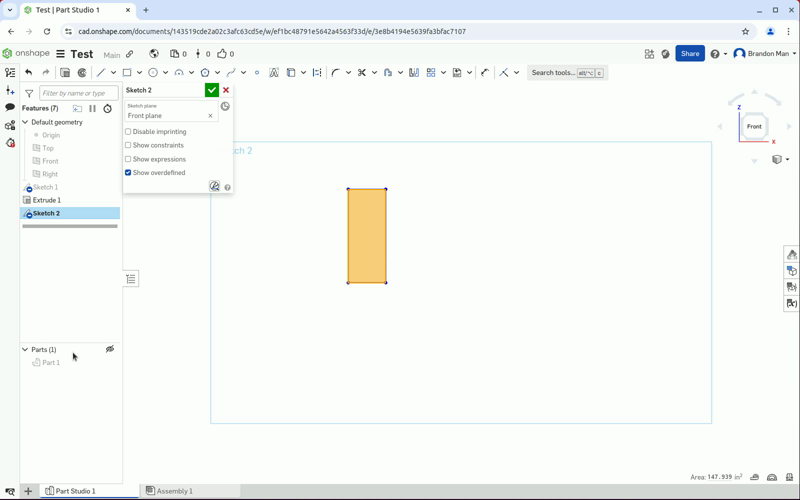
key(shift+e)
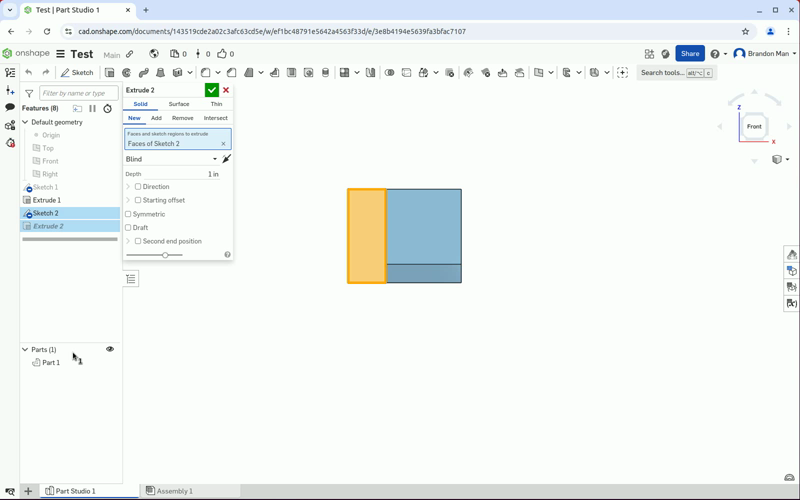
mouse_move(143, 106)
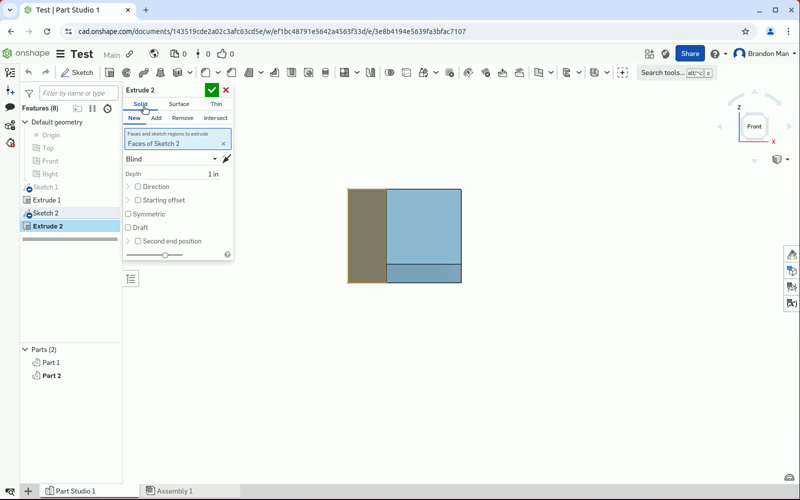
click(143, 106)
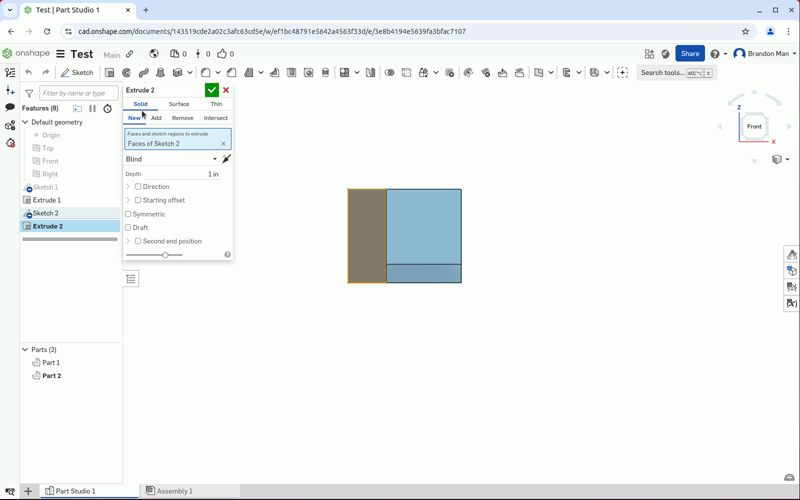
mouse_move(137, 120)
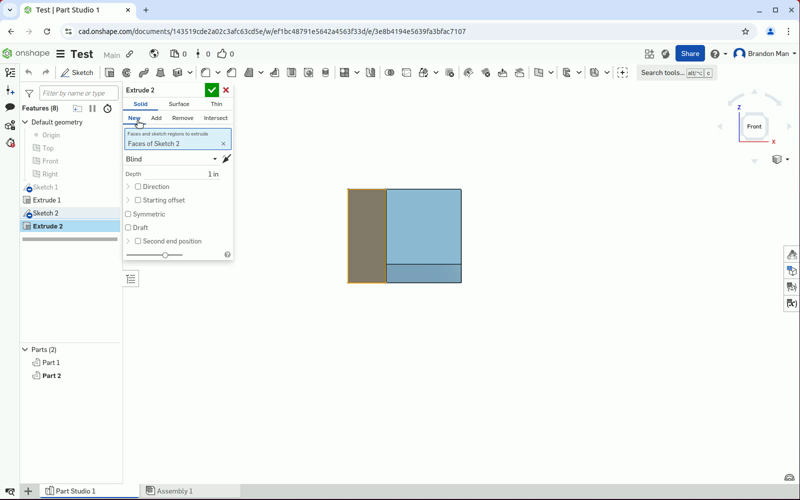
click(137, 120)
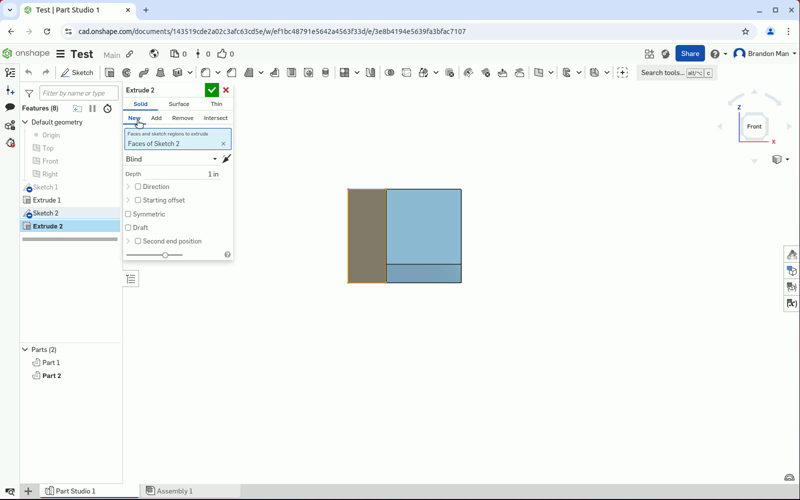
key(tab, 4)
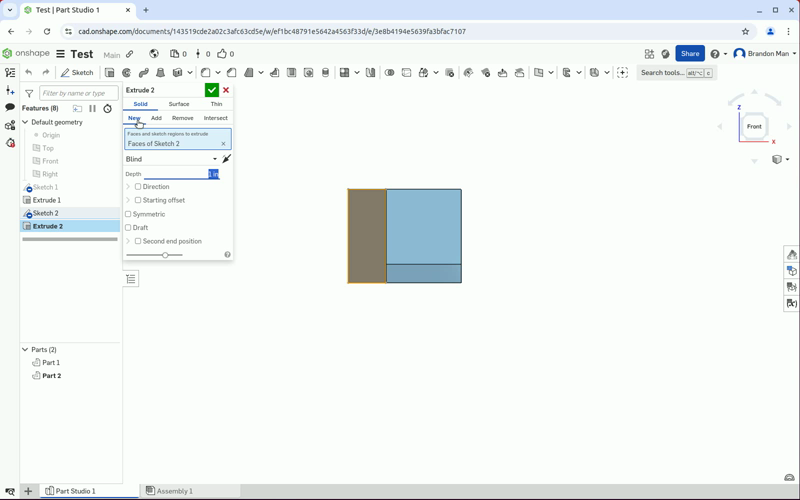
text(-15.405)
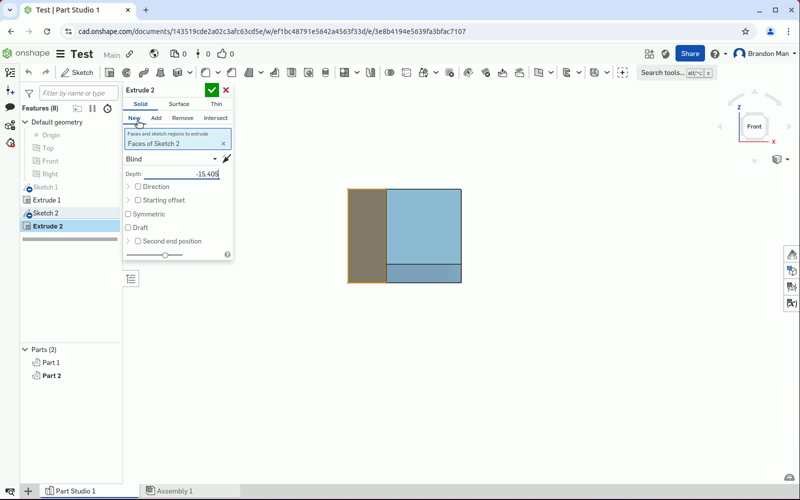
key(enter)
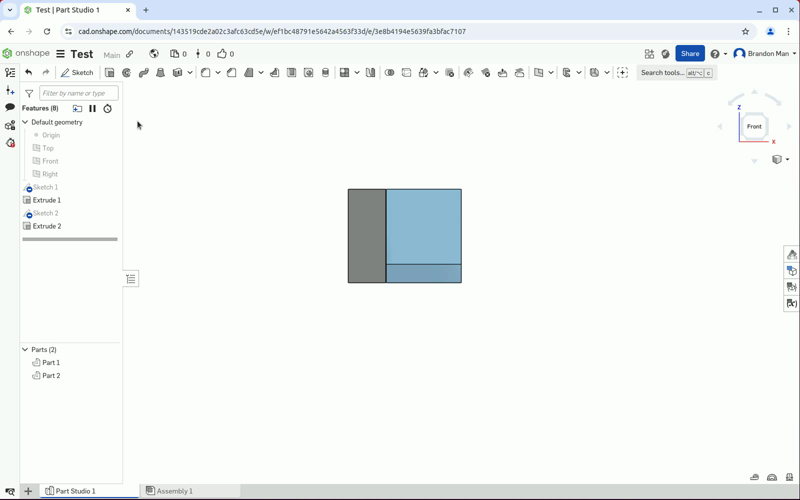
key(shift+h)
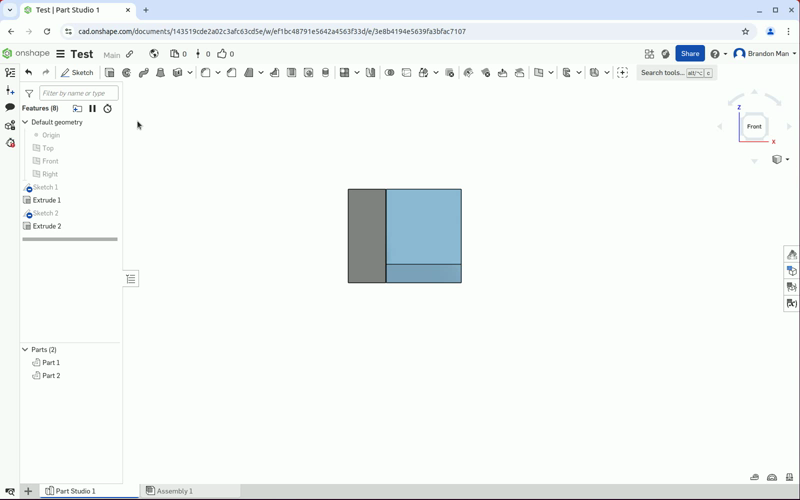
key(shift+h)
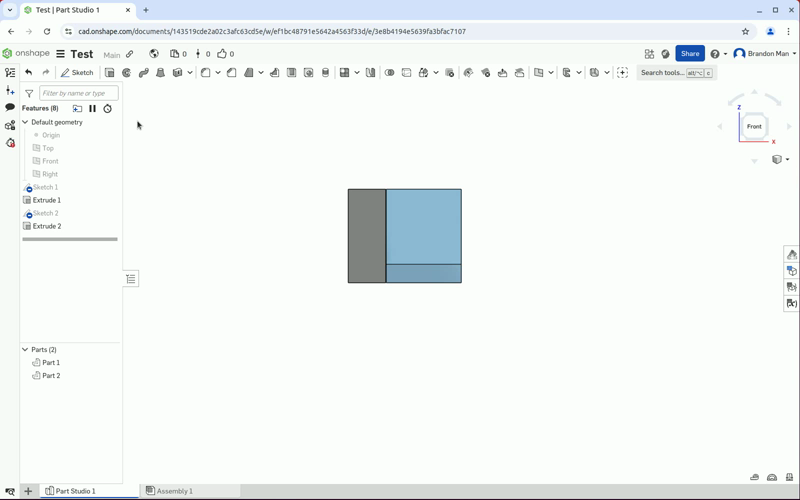
key(shift+7)
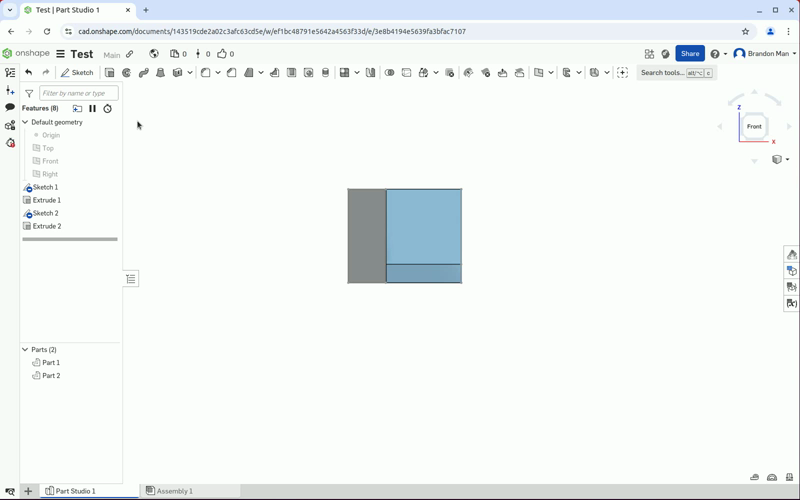
key(left, 2)
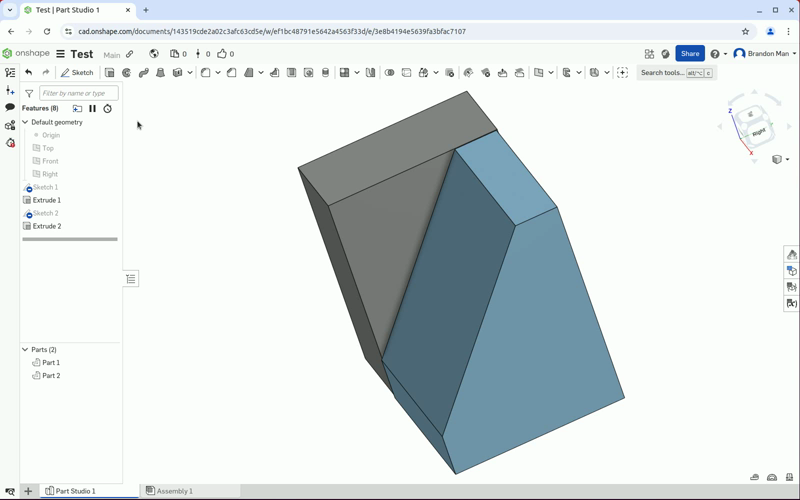
key(down, 2)
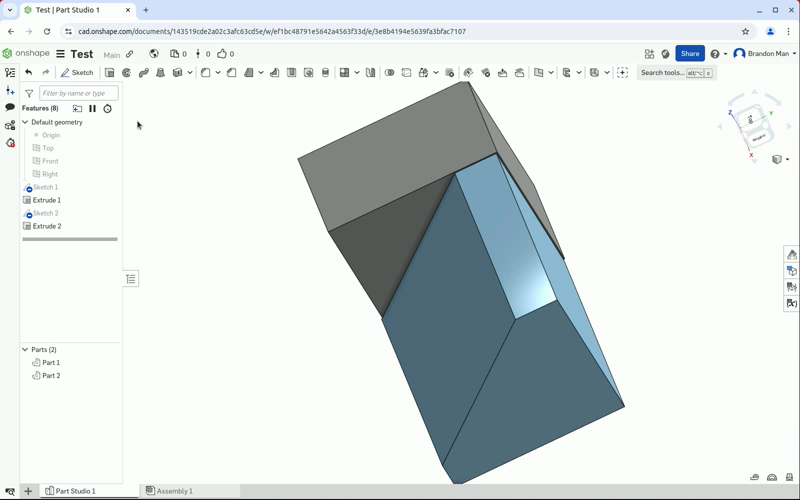
key(up, 2)
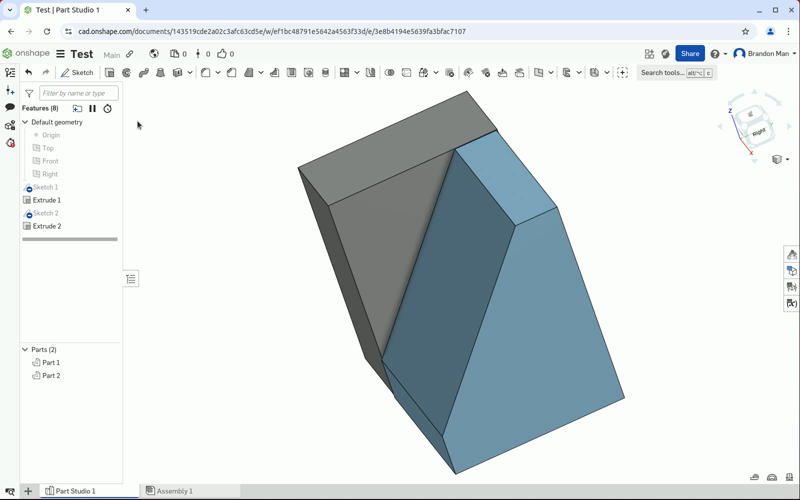
key(right, 2)
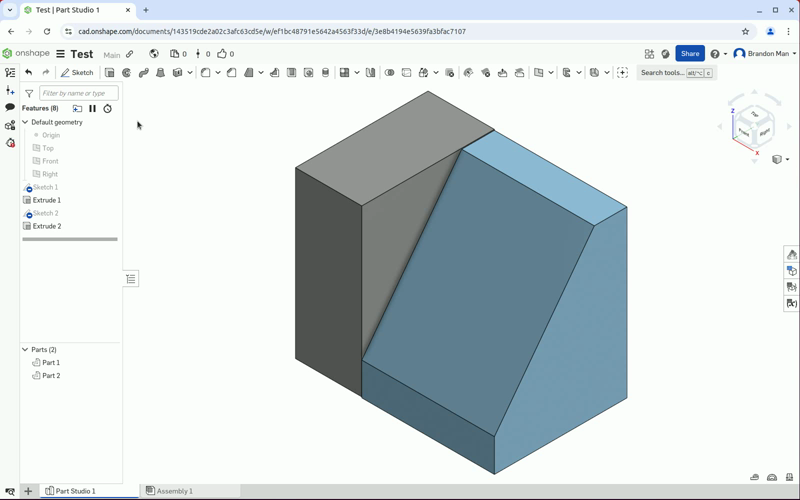
mouse_move(73, 189)
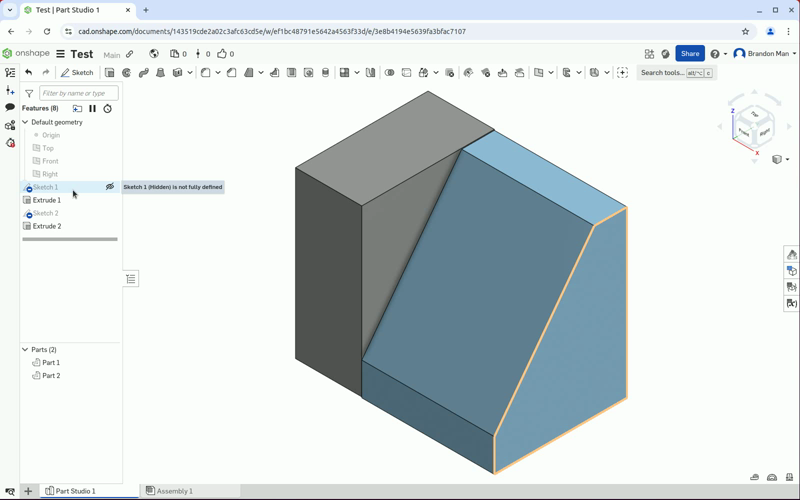
click(73, 189)